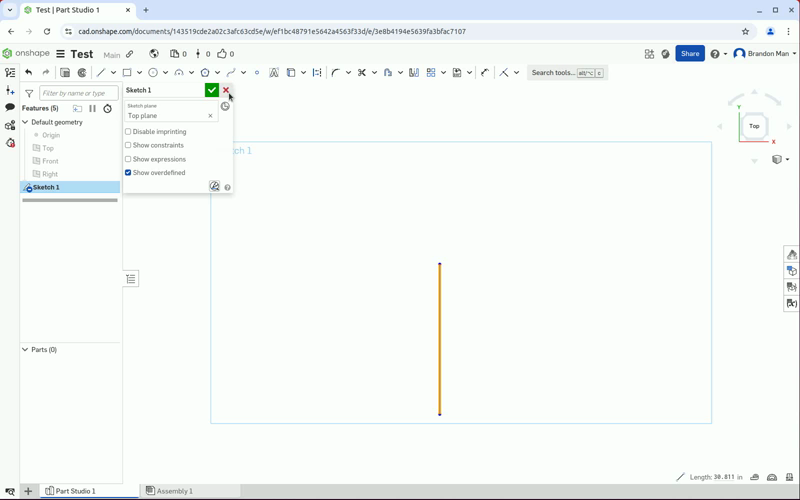
key(shift+h)
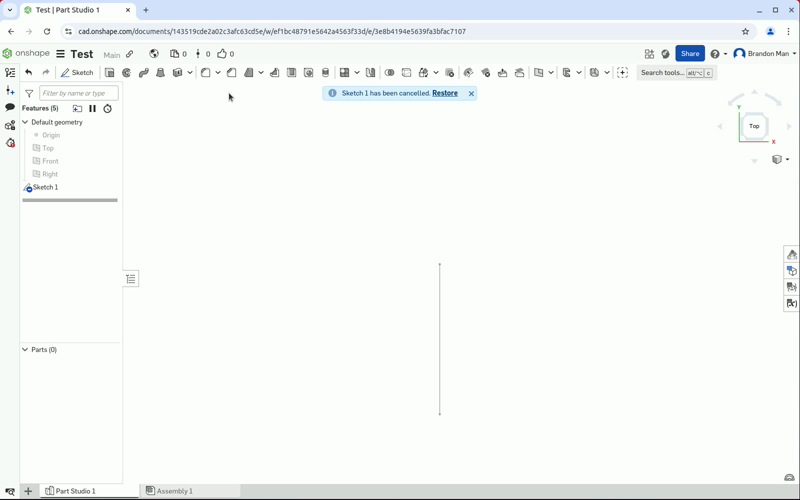
mouse_move(73, 352)
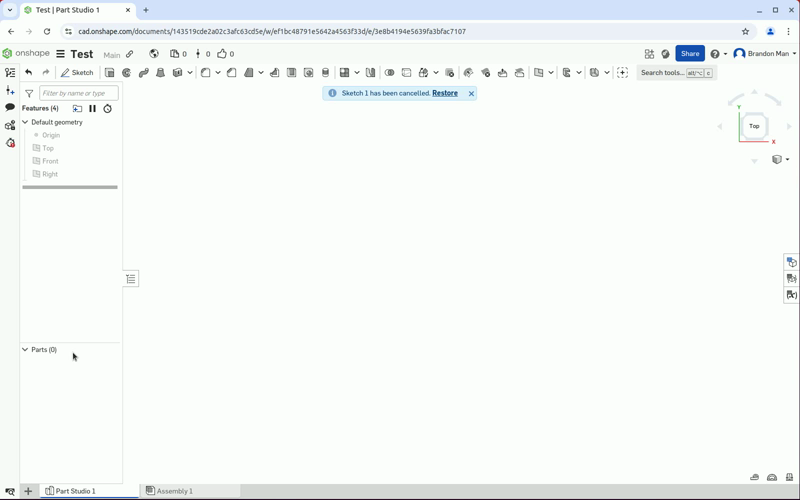
key(y)
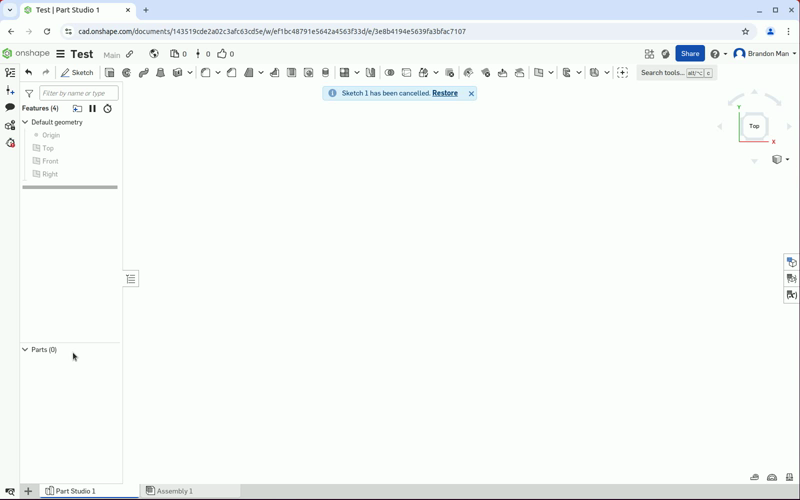
key(shift+p)
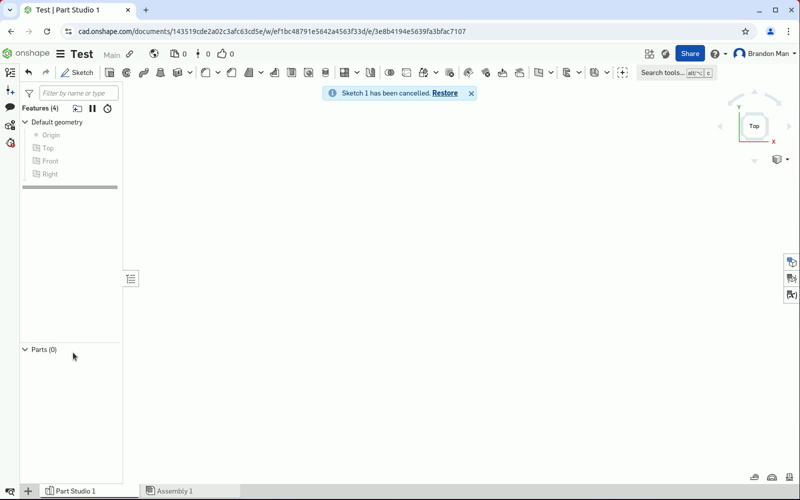
key(space)
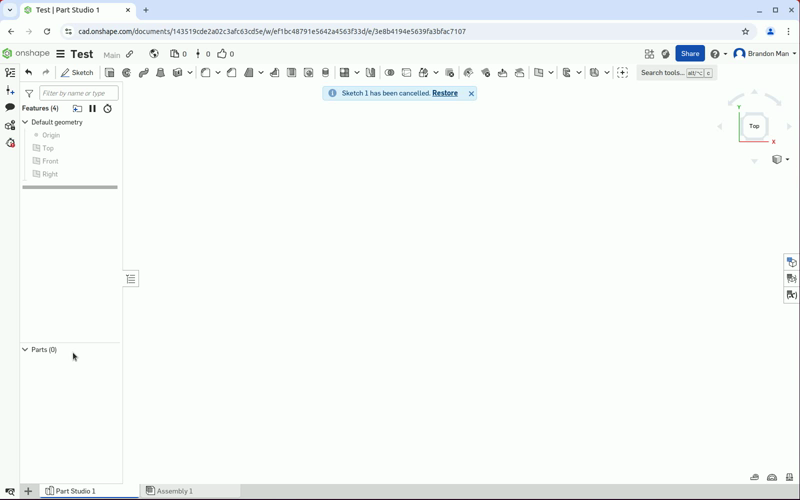
key_down(shift)
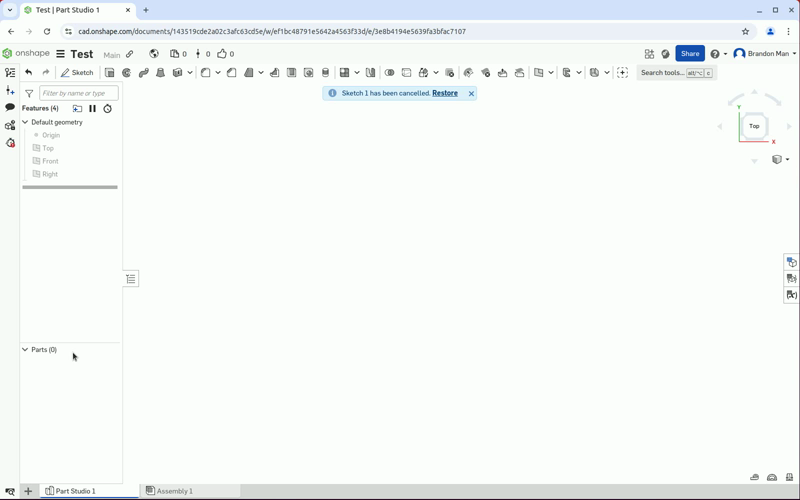
key(up)
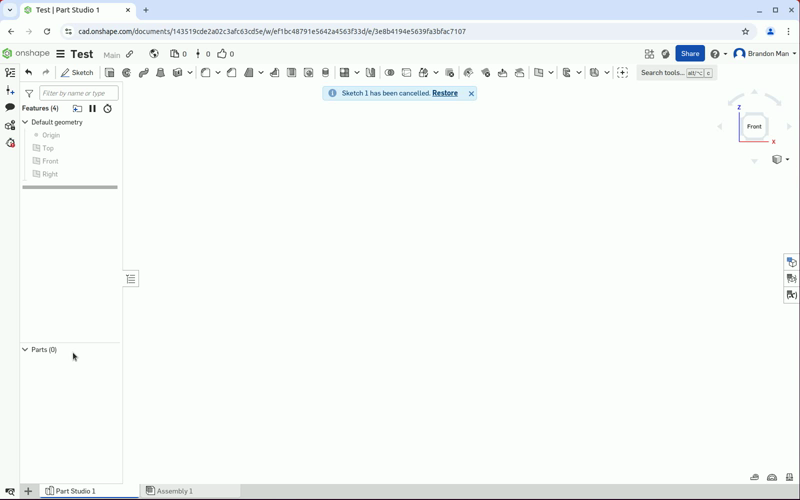
key_up(shift)
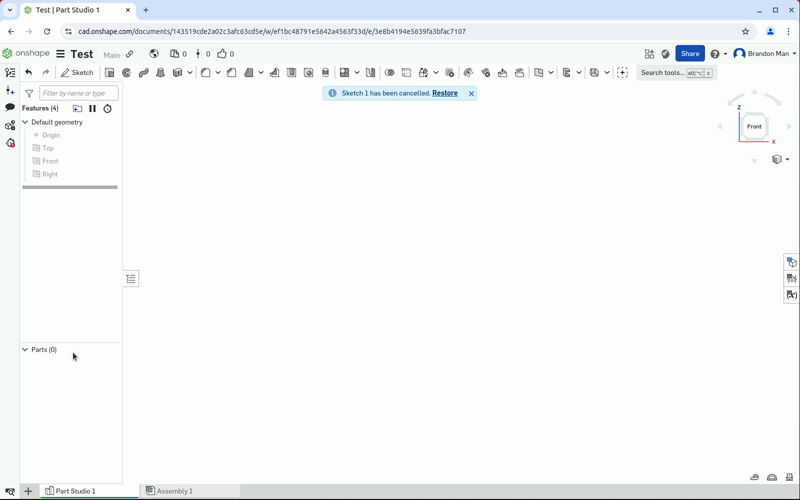
mouse_move(73, 352)
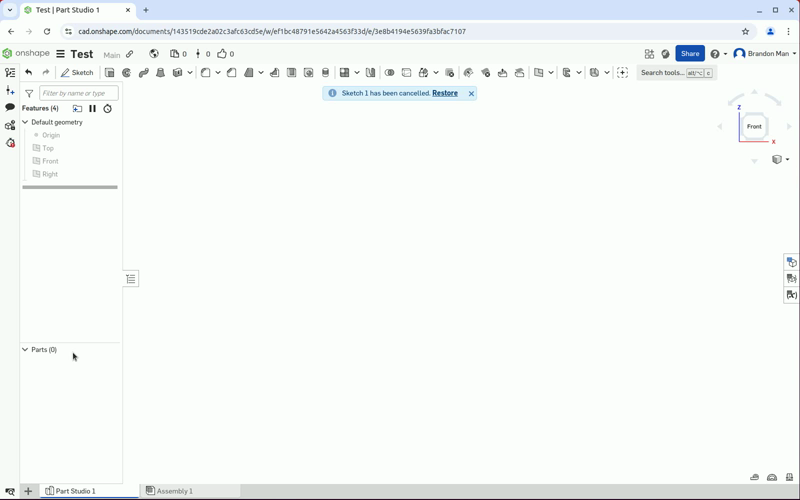
key(shift+y)
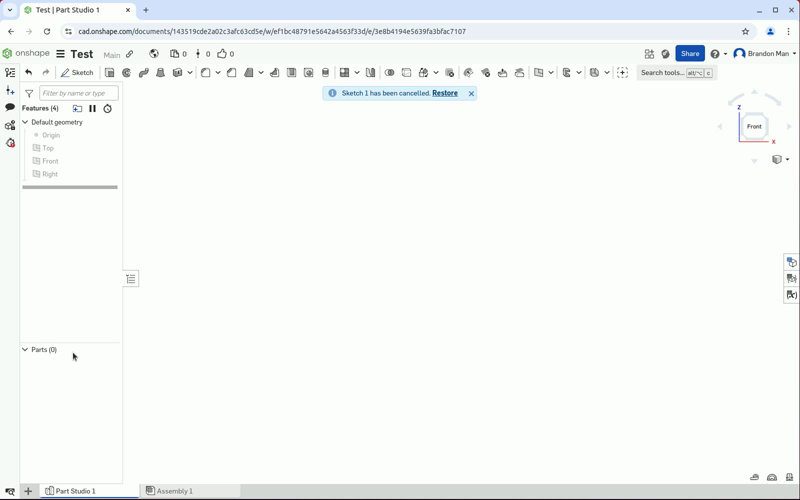
key(shift+s)
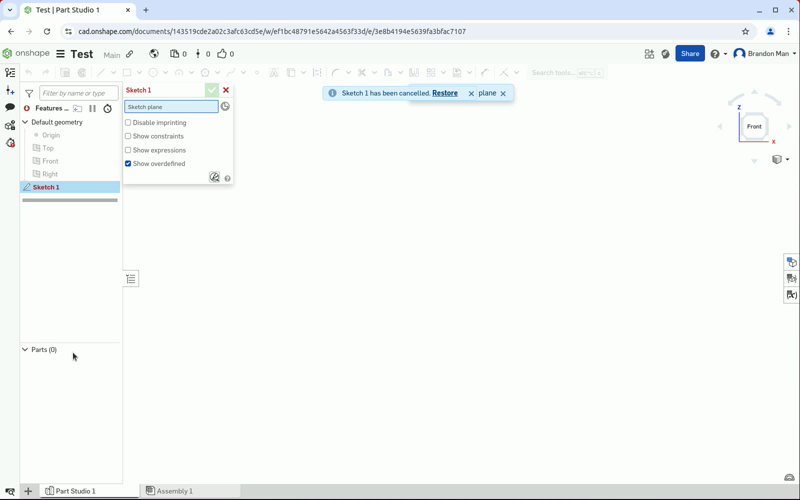
mouse_move(73, 163)
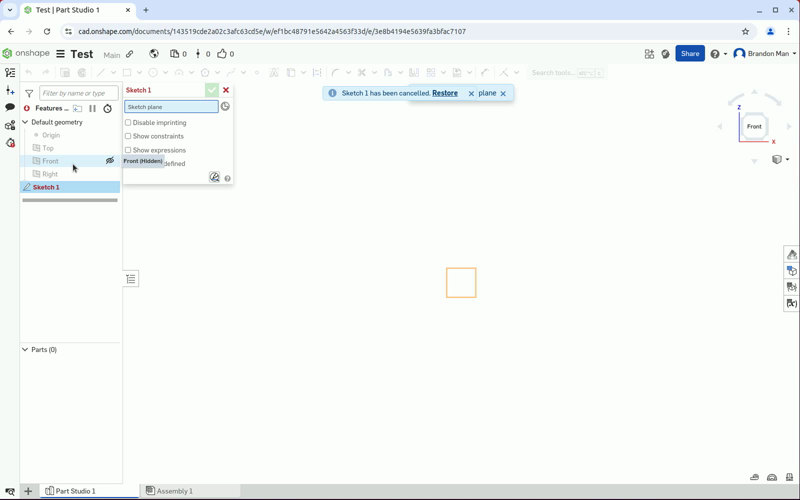
click(73, 163)
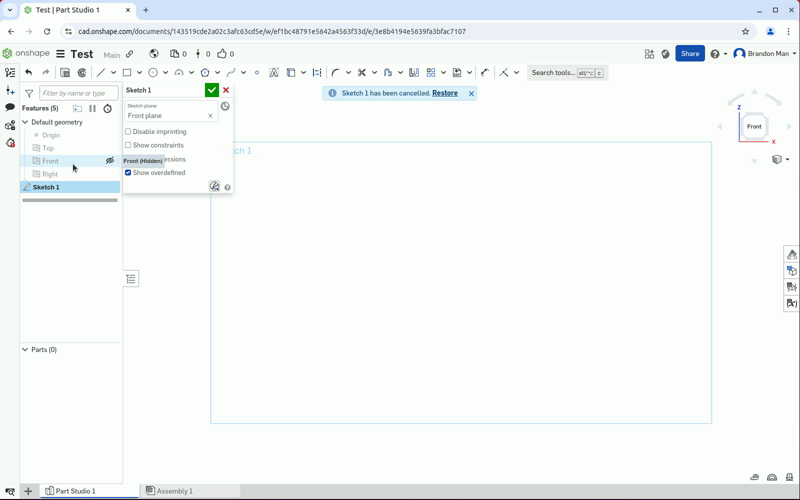
mouse_move(73, 352)
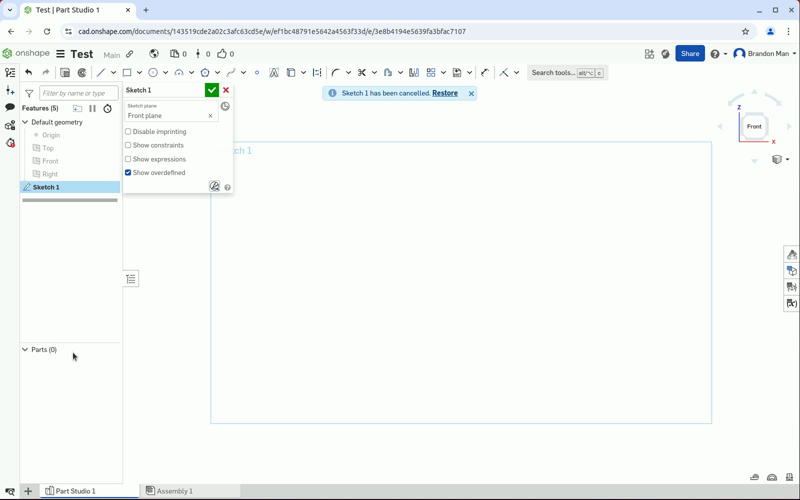
key(y)
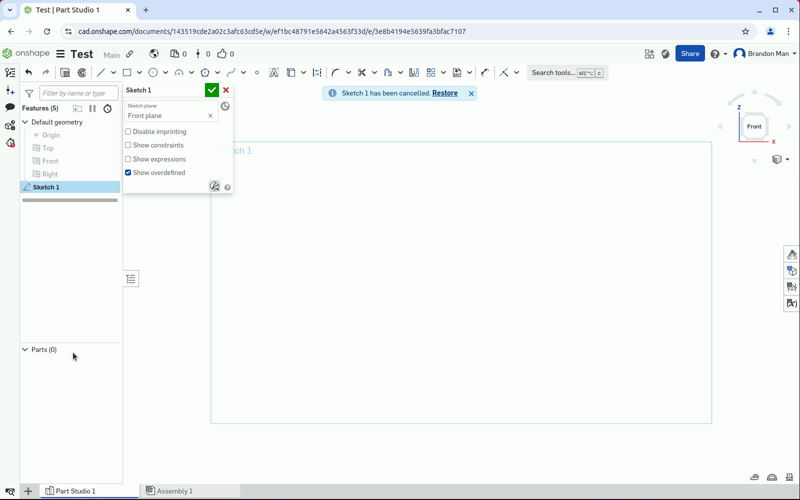
key(l)
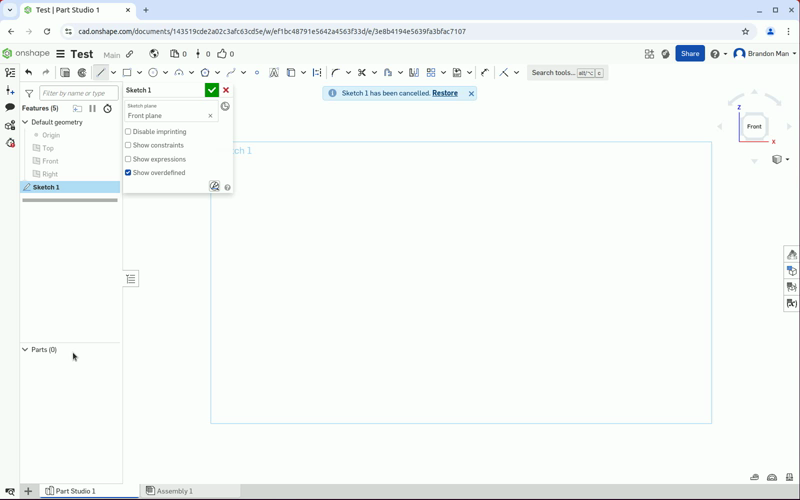
key_down(shift)
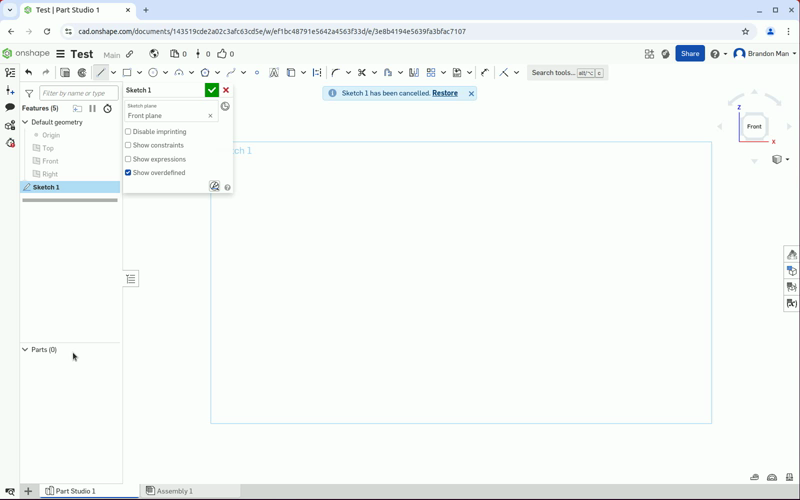
mouse_move(348, 363)
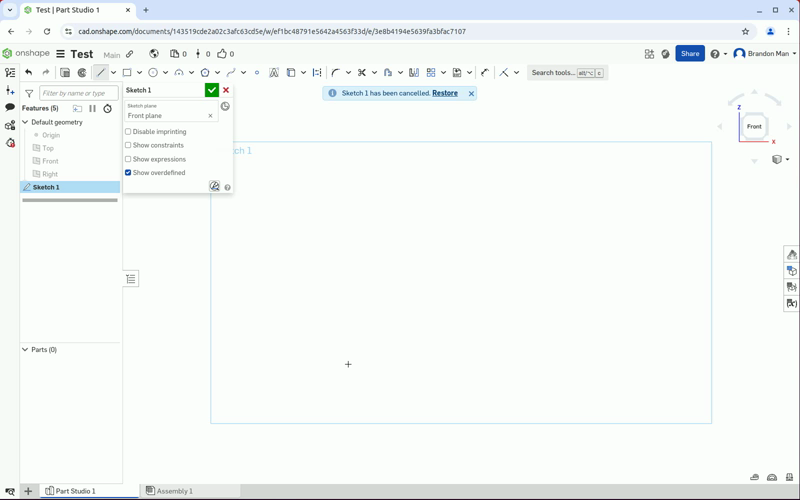
click(348, 363)
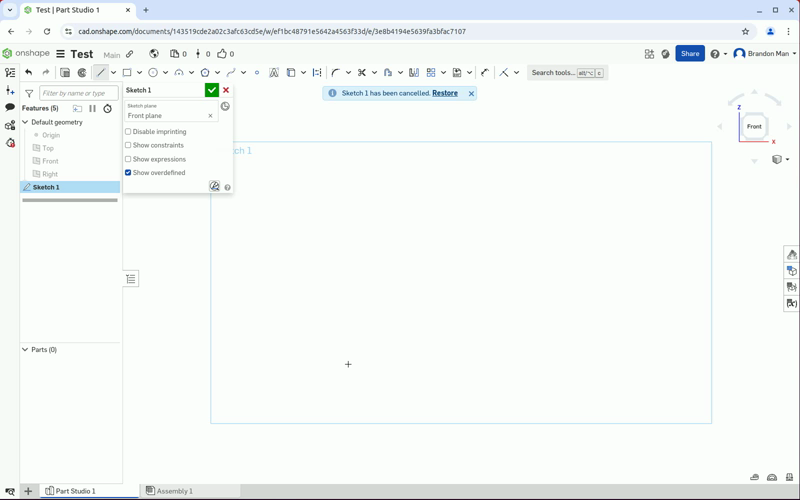
key_up(shift)
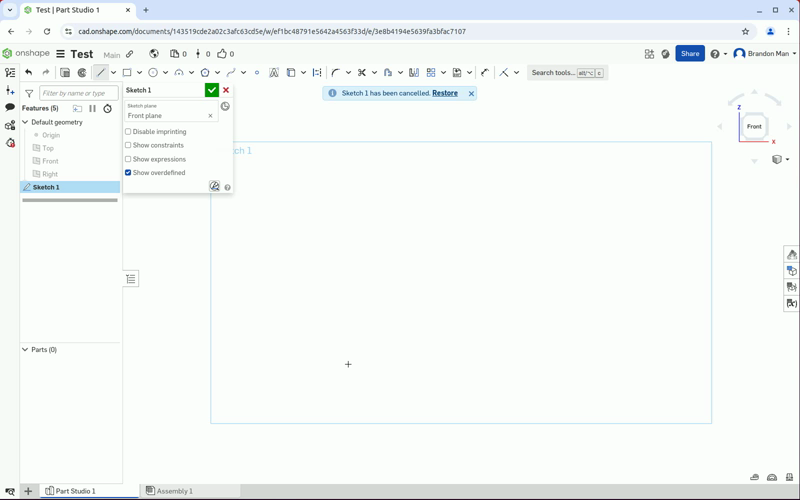
key_down(shift)
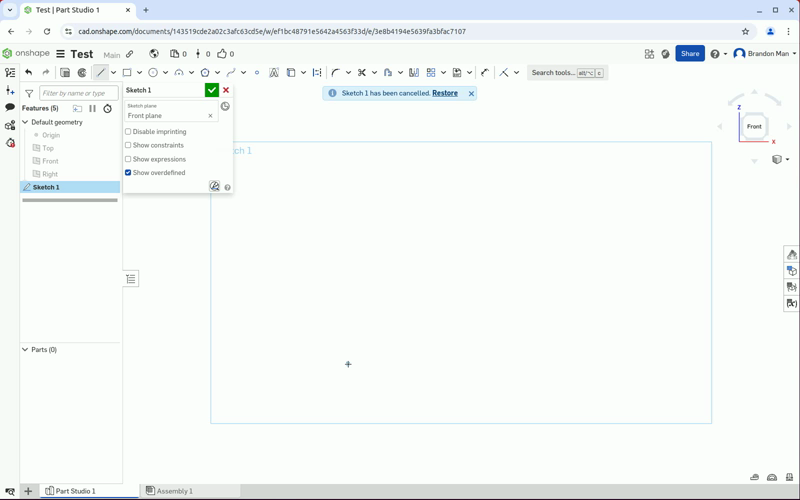
mouse_move(423, 363)
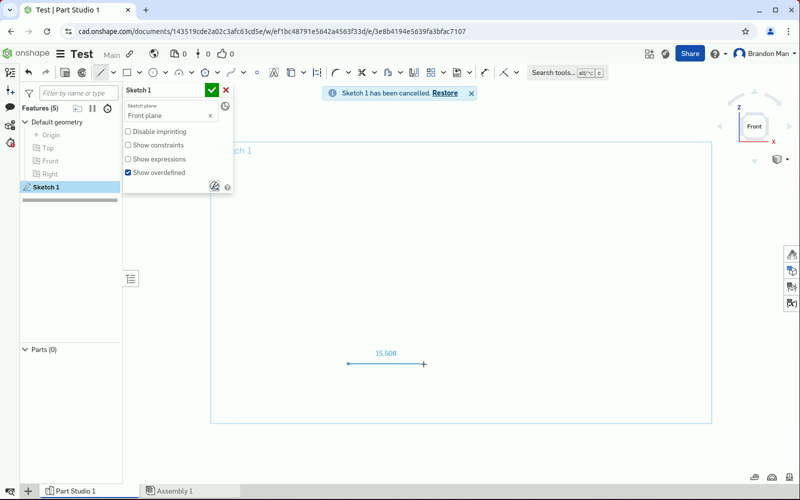
click(423, 363)
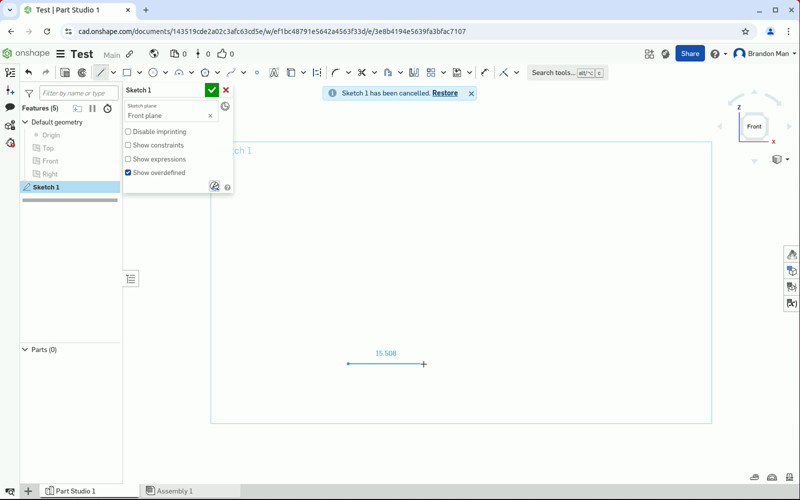
key_up(shift)
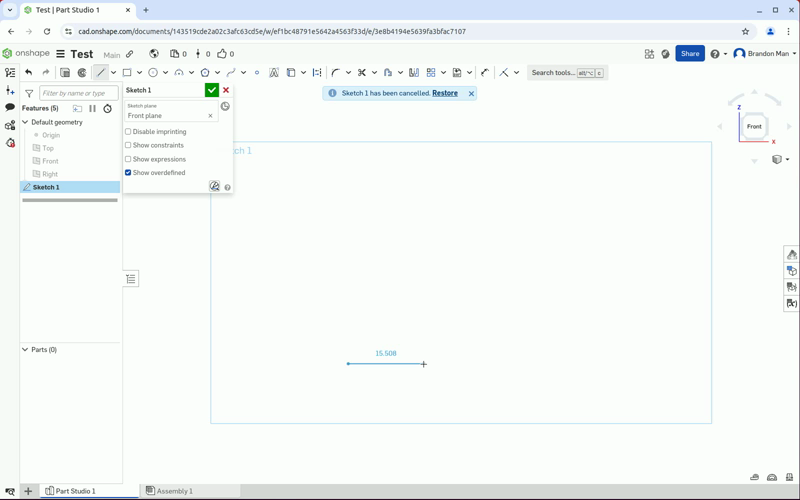
key_down(shift)
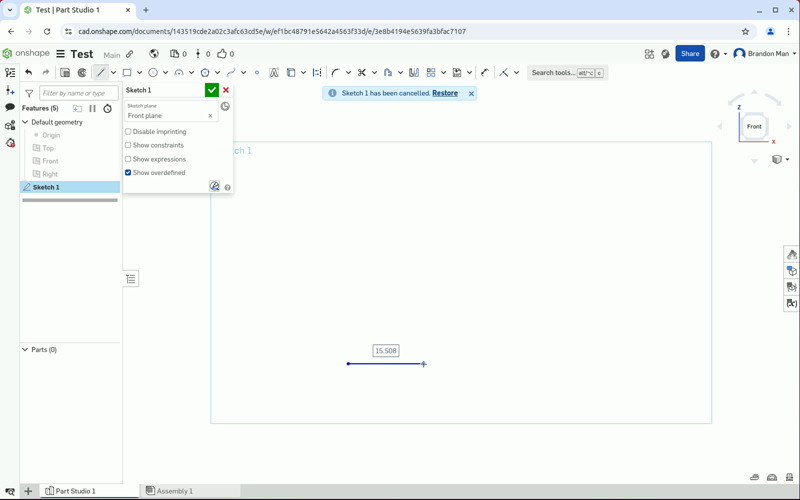
mouse_move(496, 363)
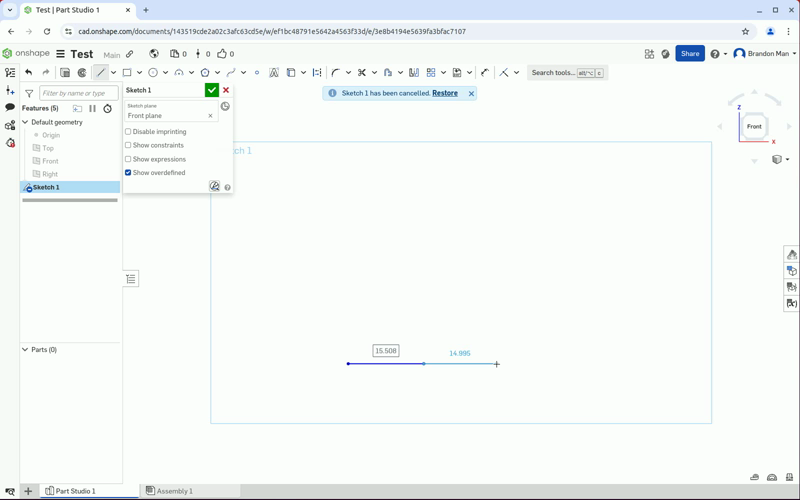
click(496, 363)
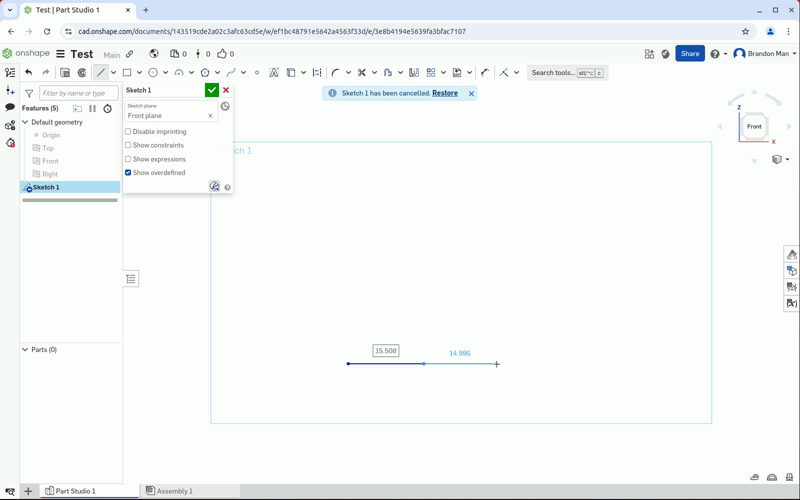
key_up(shift)
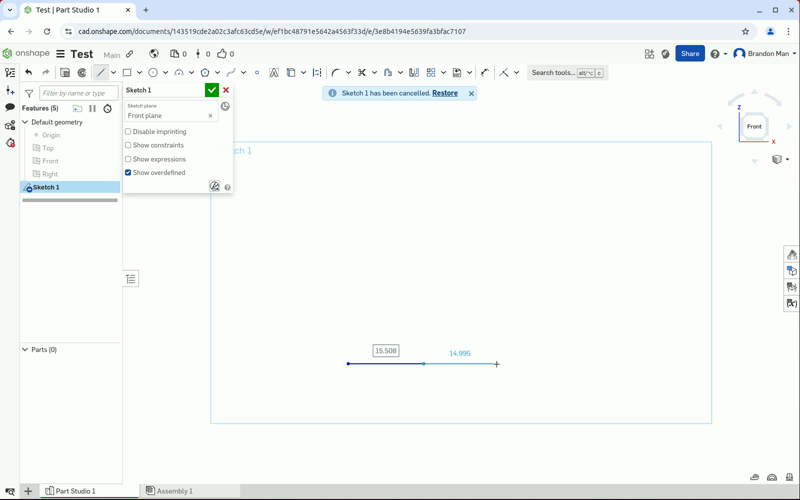
key_down(shift)
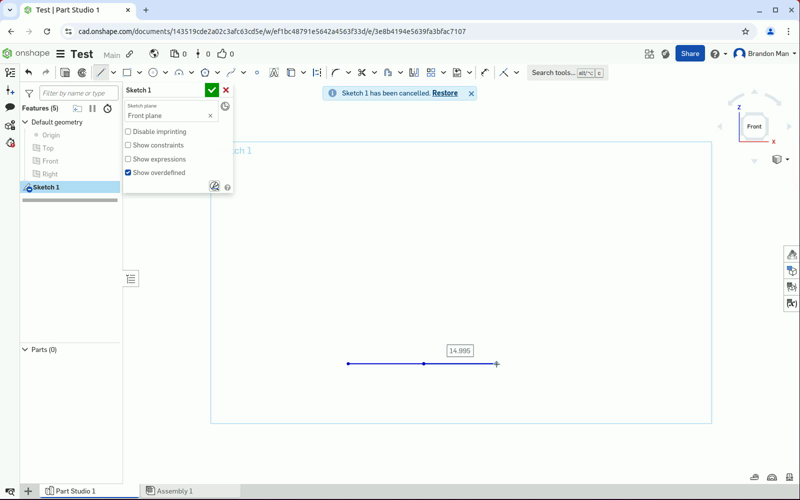
mouse_move(572, 363)
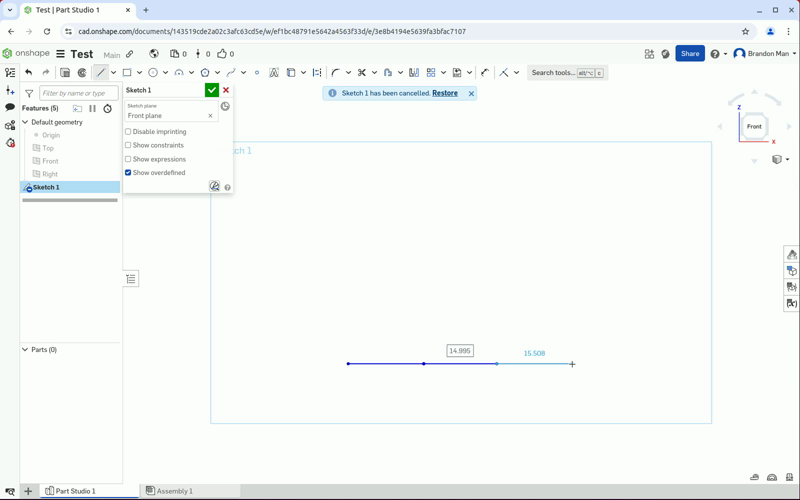
click(572, 363)
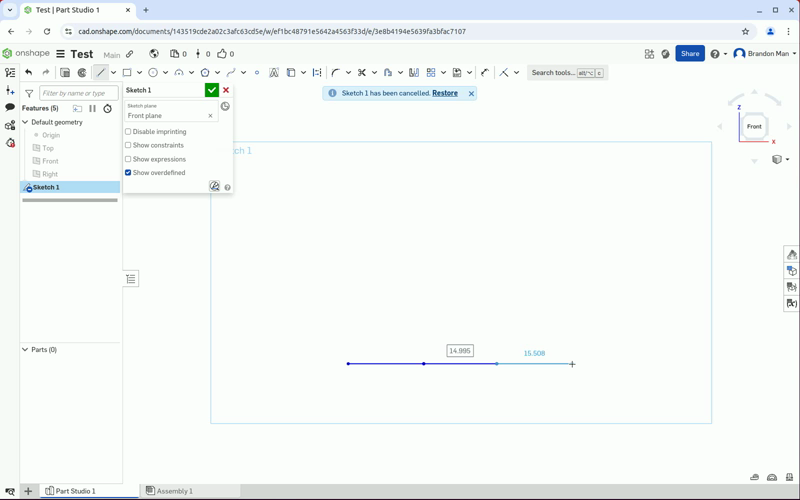
key_up(shift)
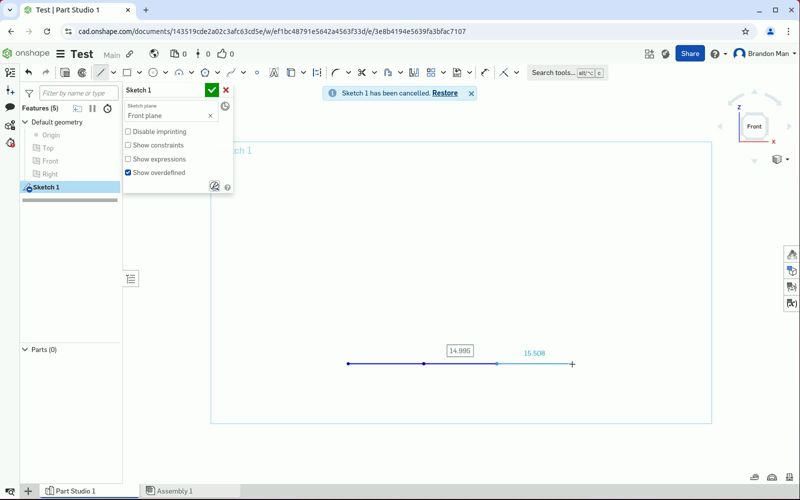
key_down(shift)
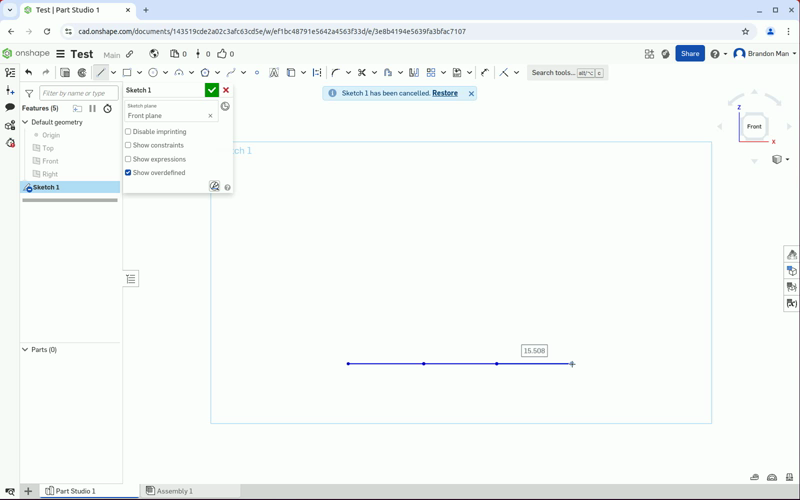
mouse_move(572, 201)
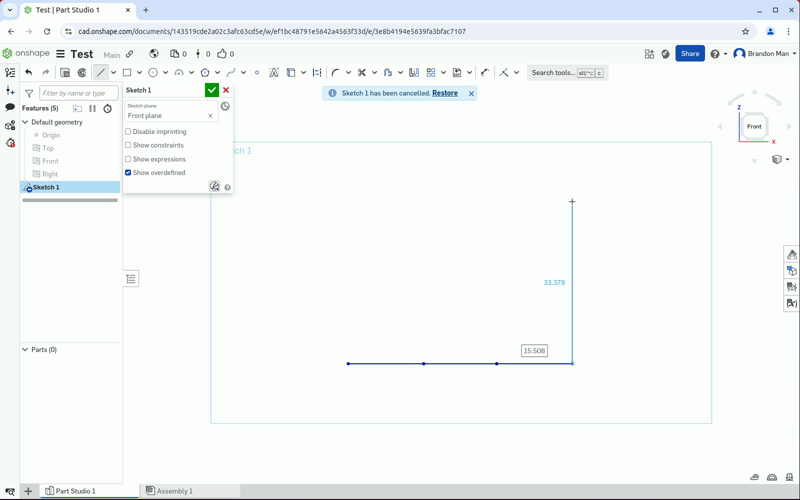
click(572, 201)
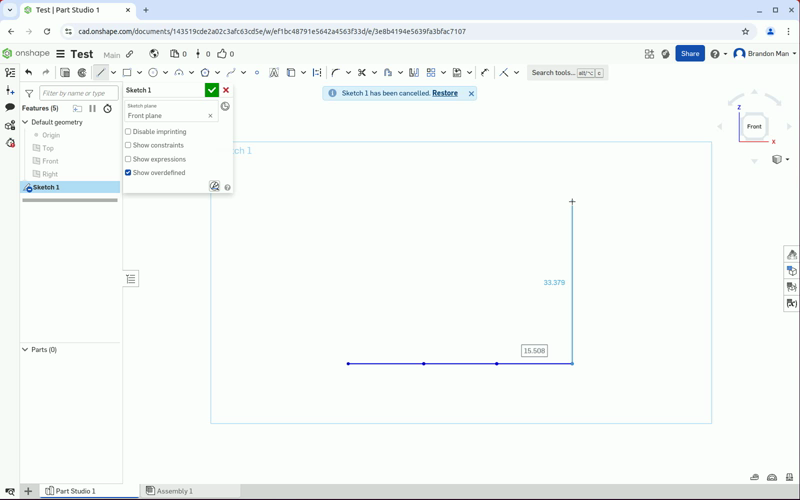
key_up(shift)
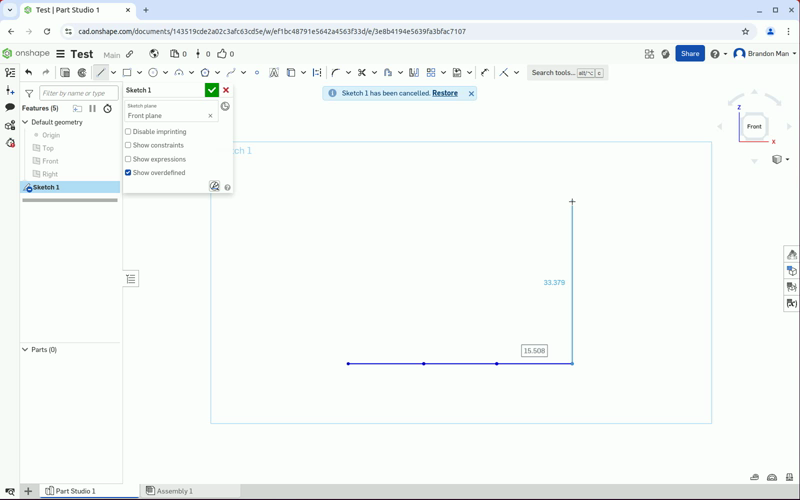
key_down(shift)
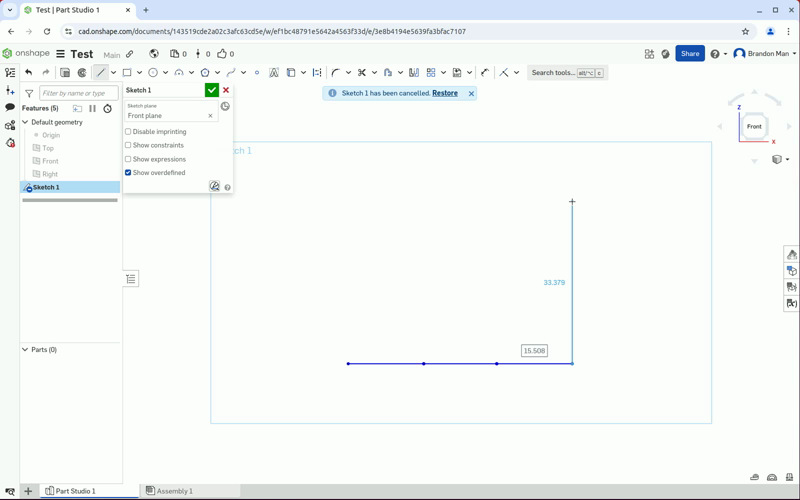
mouse_move(496, 201)
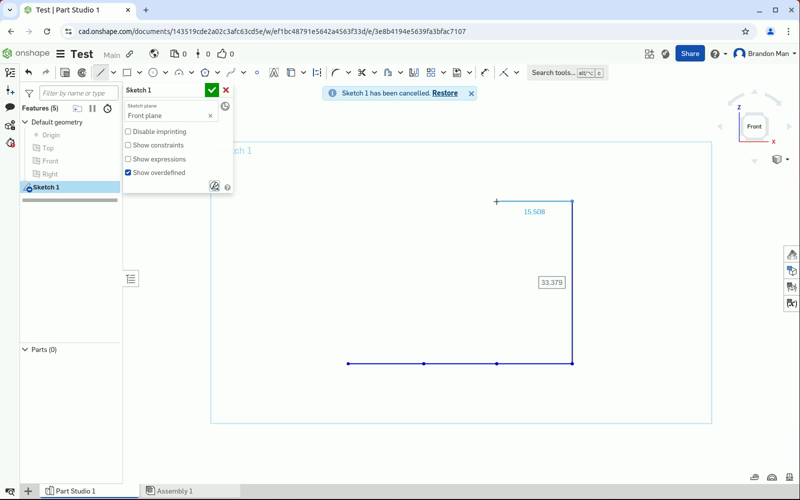
click(496, 201)
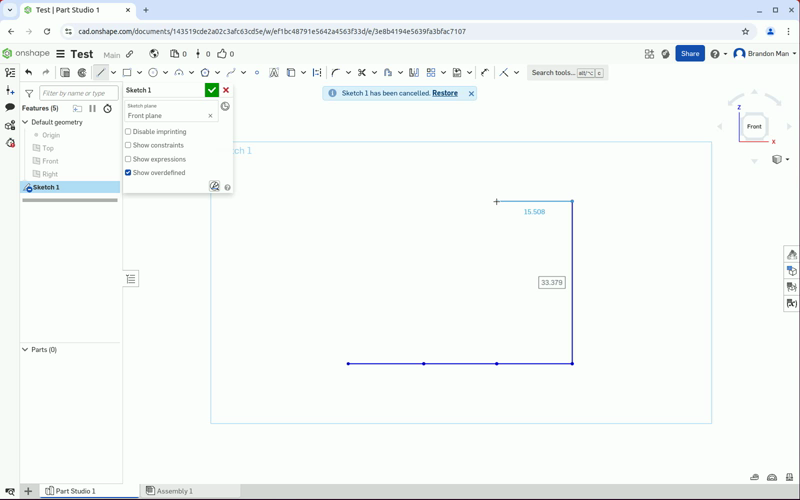
key_up(shift)
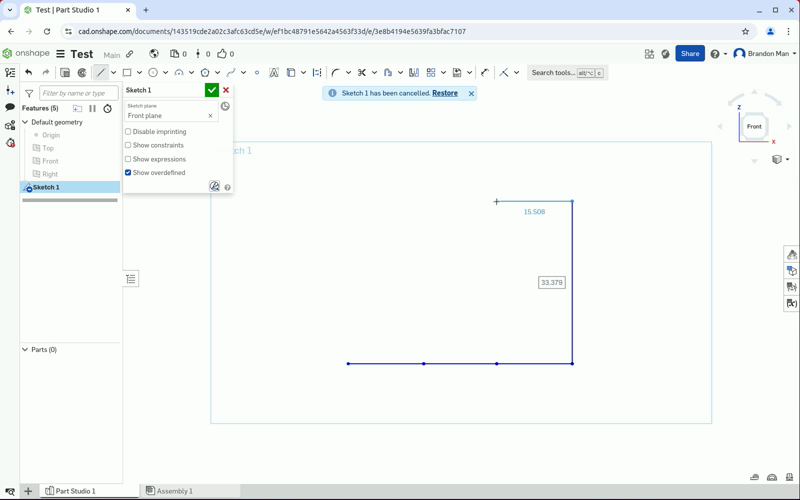
key_down(shift)
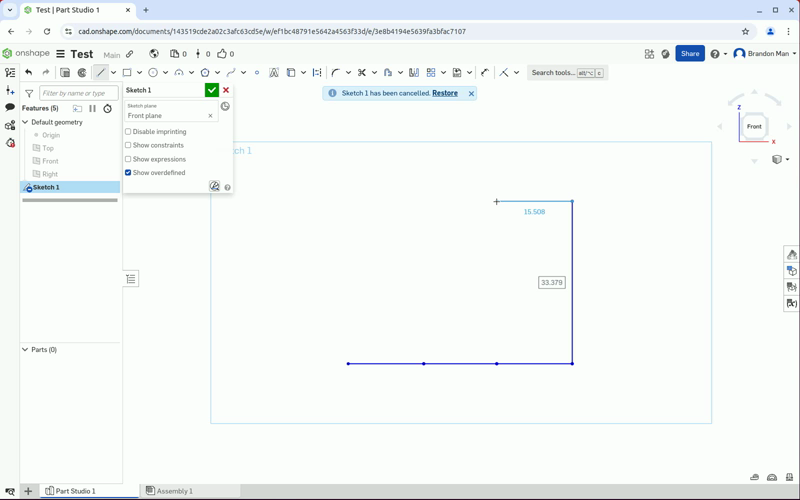
mouse_move(496, 264)
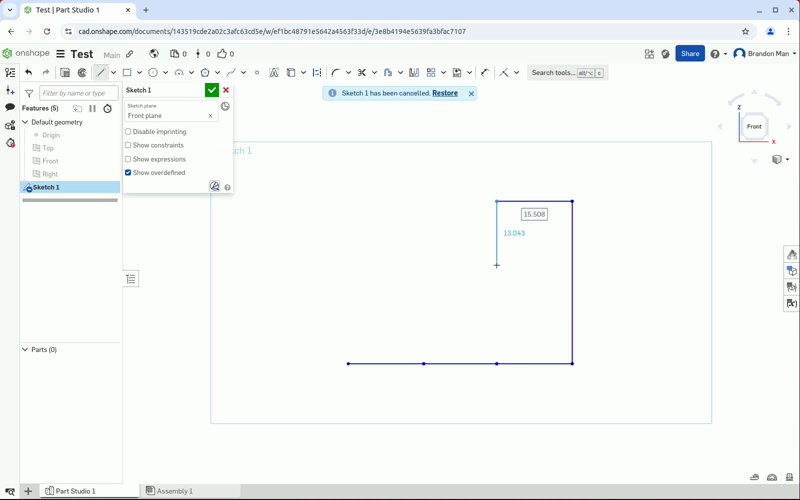
click(496, 264)
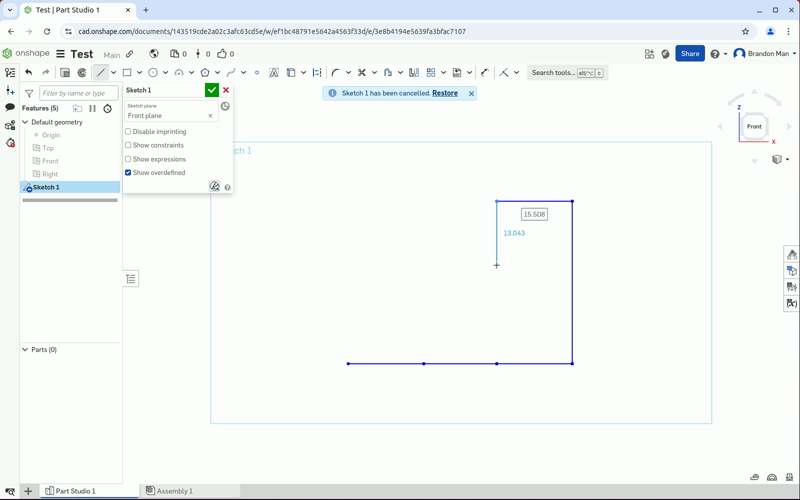
key_up(shift)
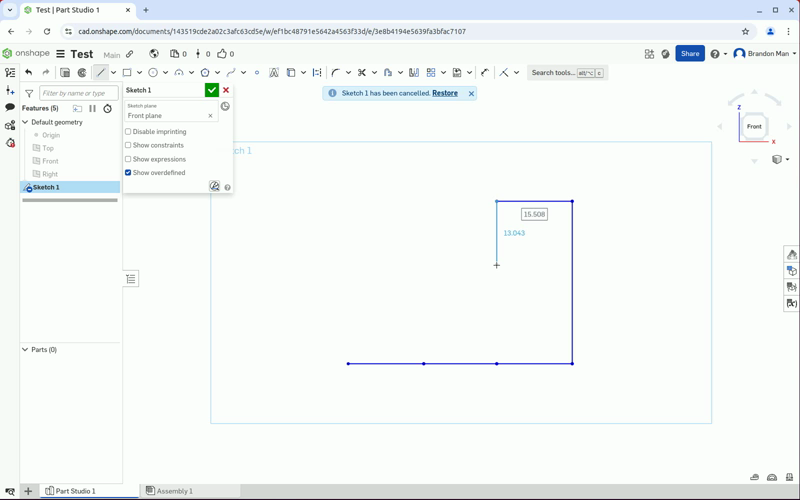
key_down(shift)
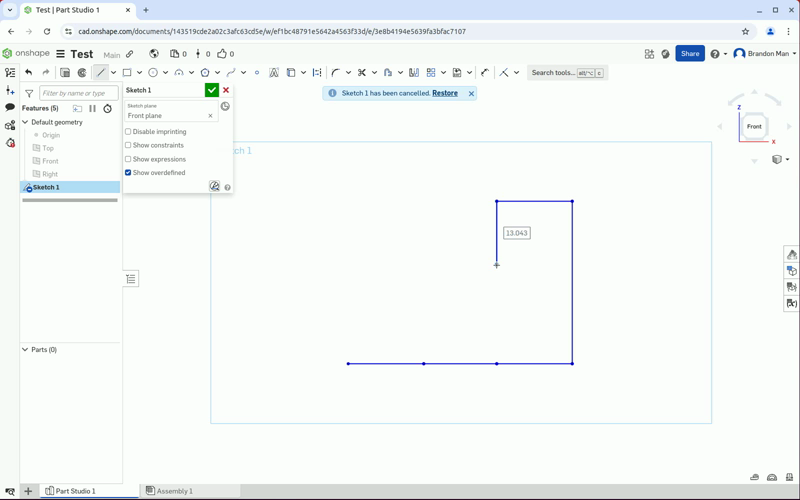
mouse_move(423, 264)
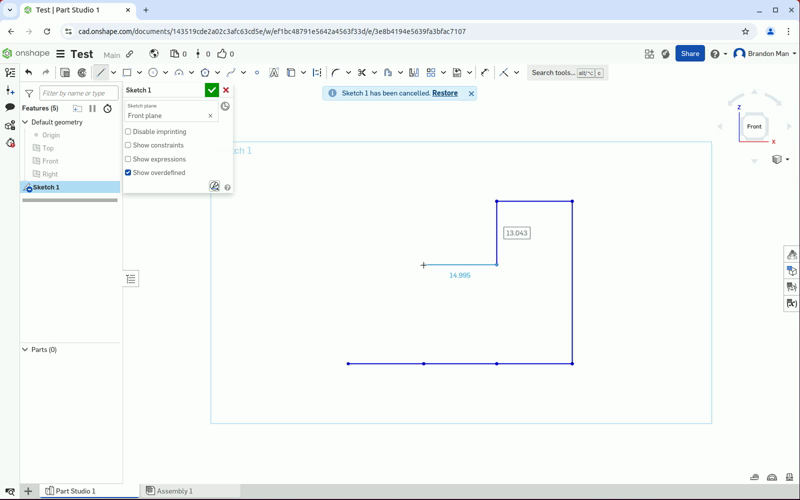
click(423, 264)
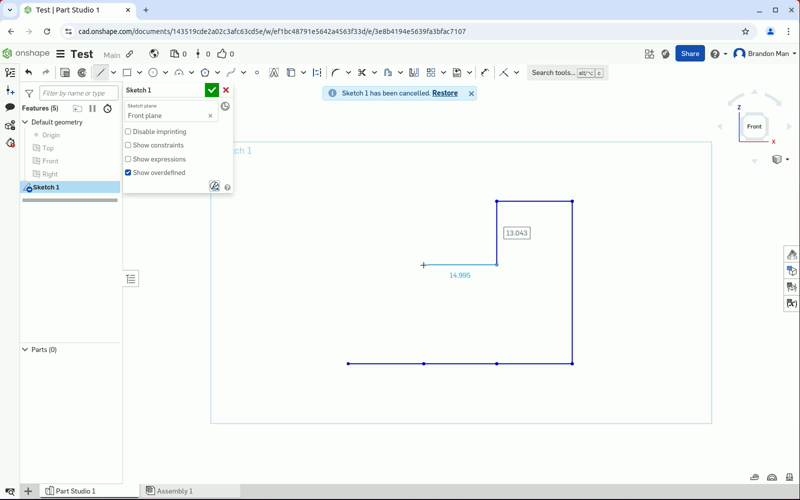
key_up(shift)
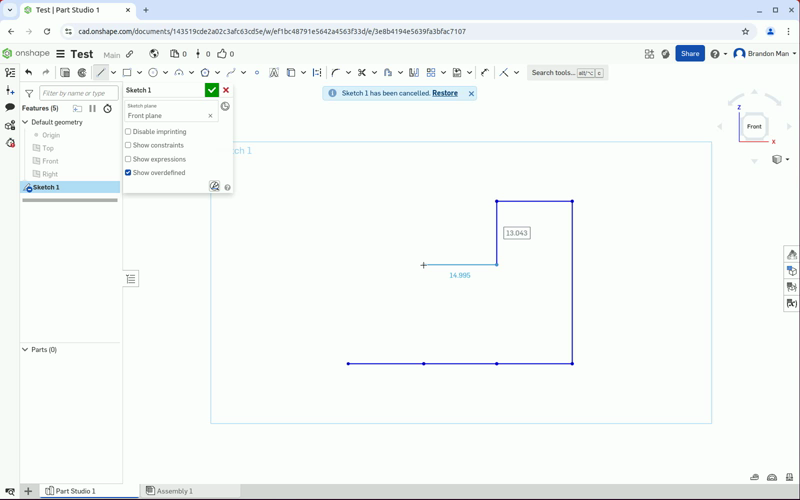
key_down(shift)
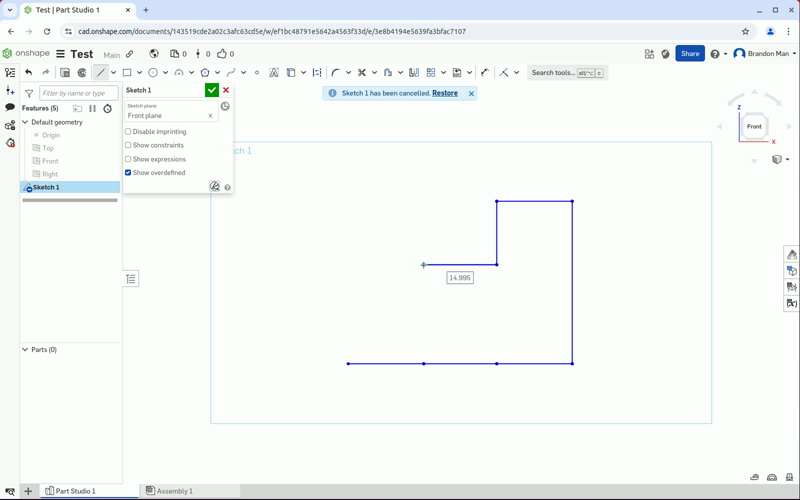
mouse_move(423, 201)
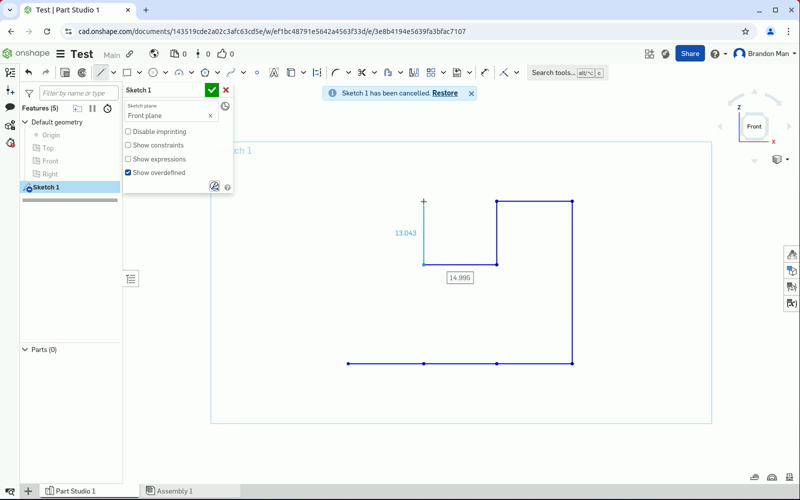
click(423, 201)
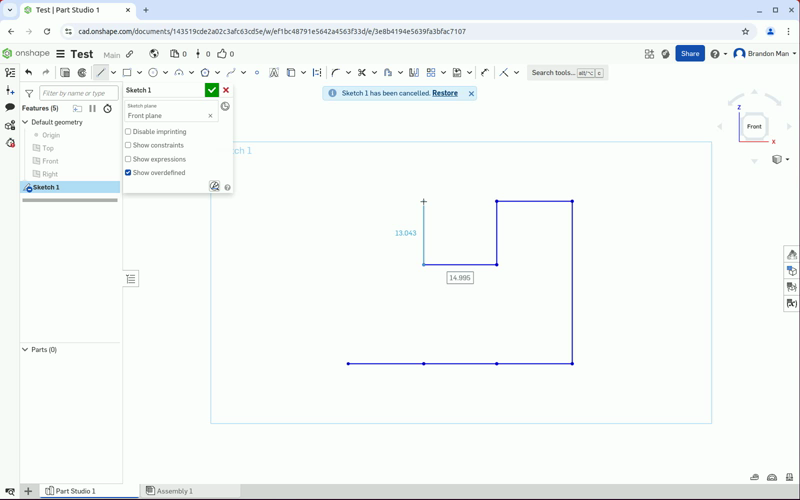
key_up(shift)
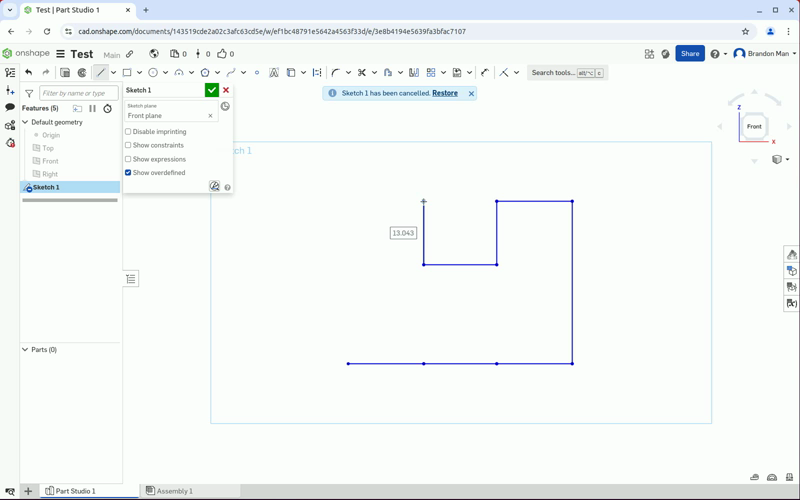
key_down(shift)
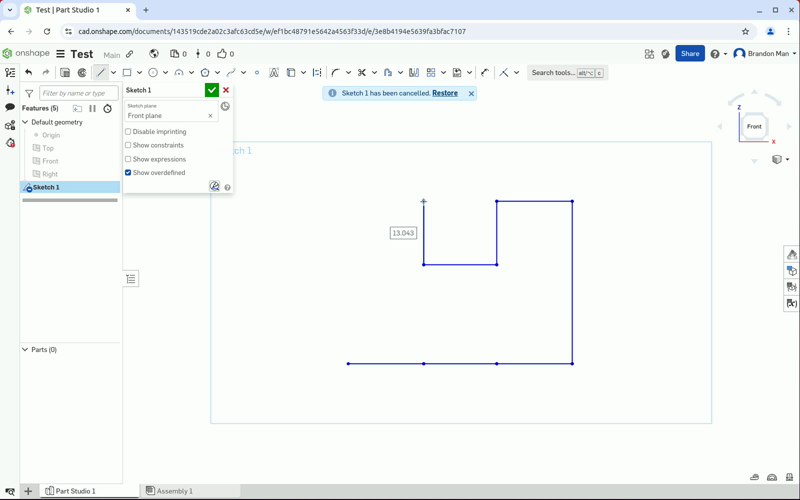
mouse_move(348, 201)
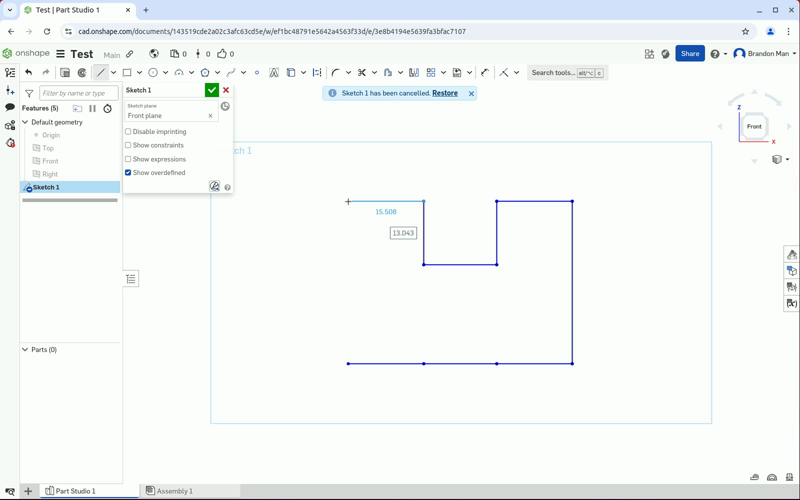
click(348, 201)
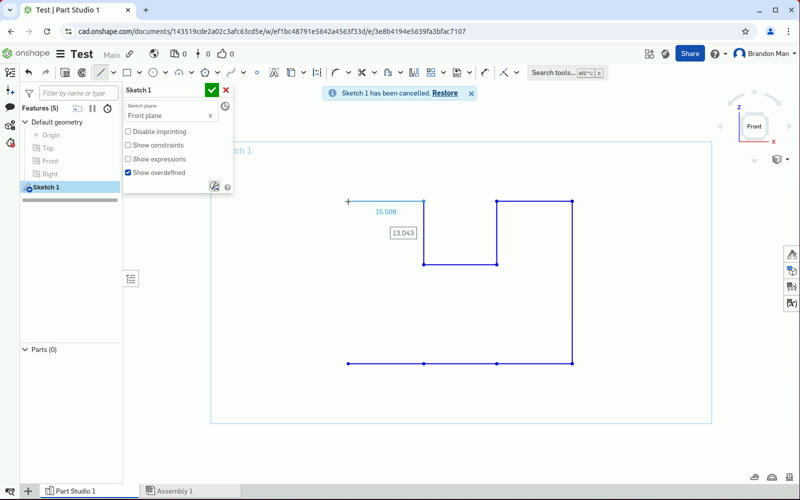
key_up(shift)
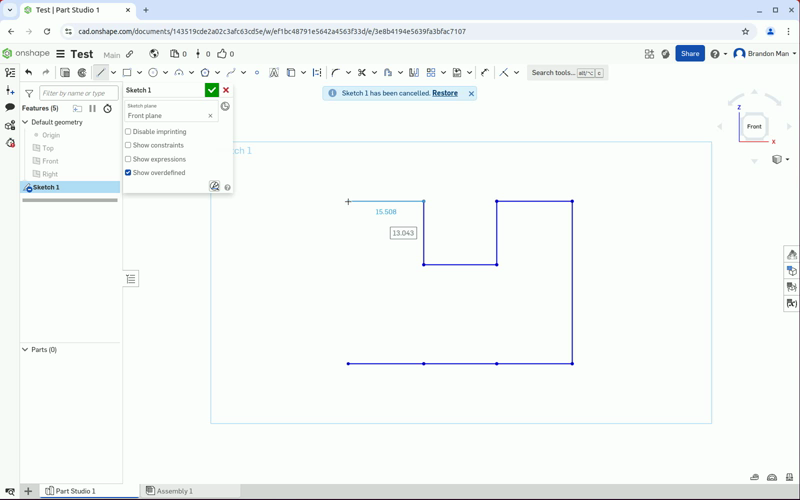
key_down(shift)
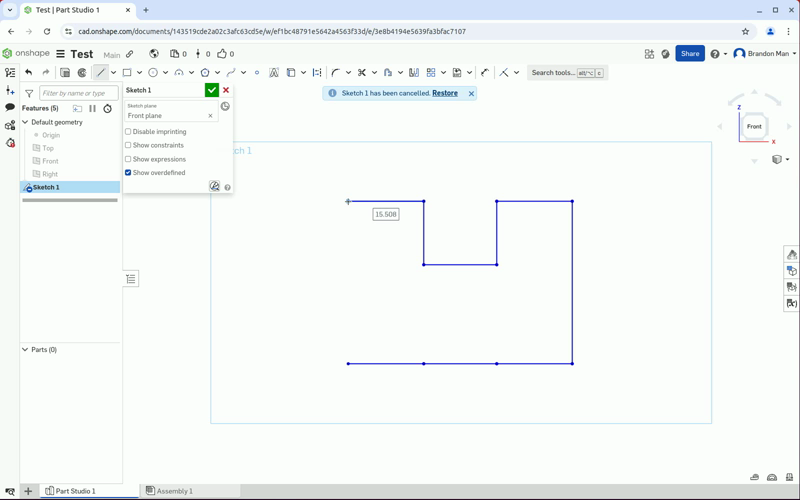
mouse_move(348, 363)
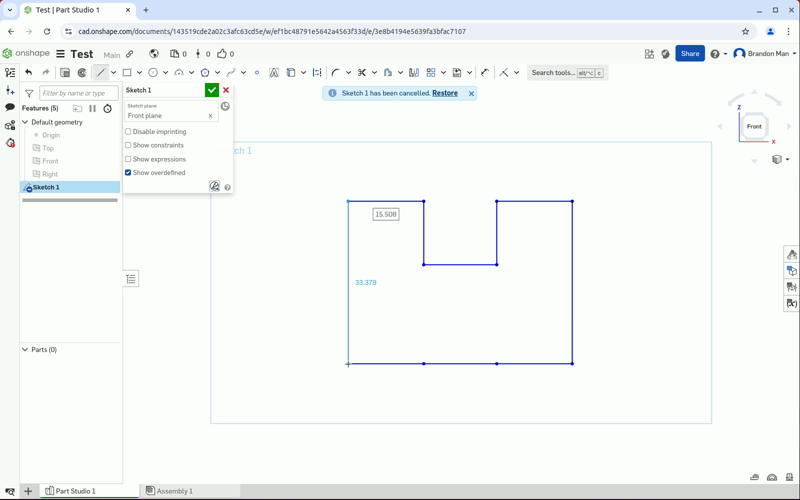
key_up(shift)
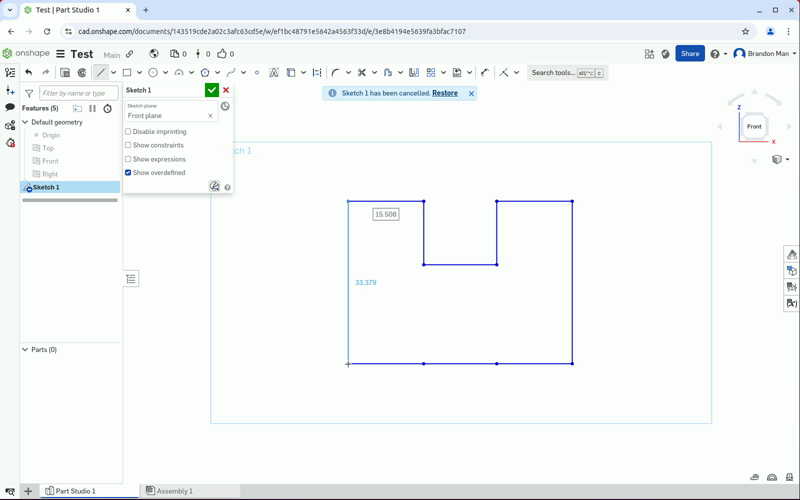
click(348, 363)
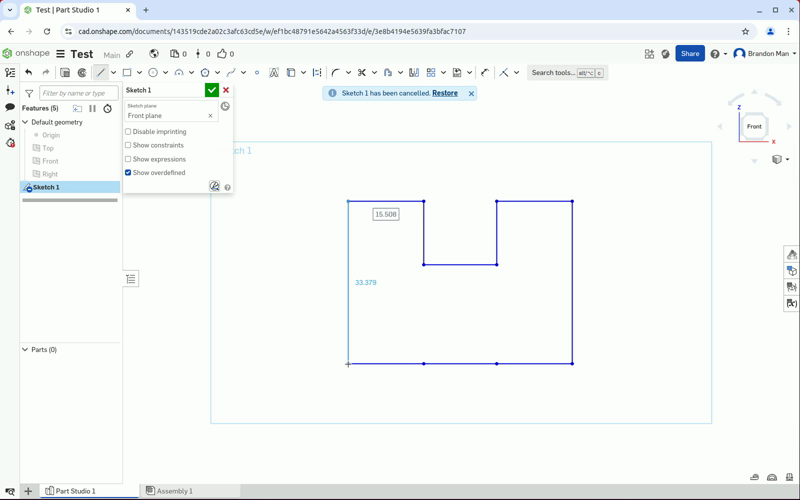
key(esc)
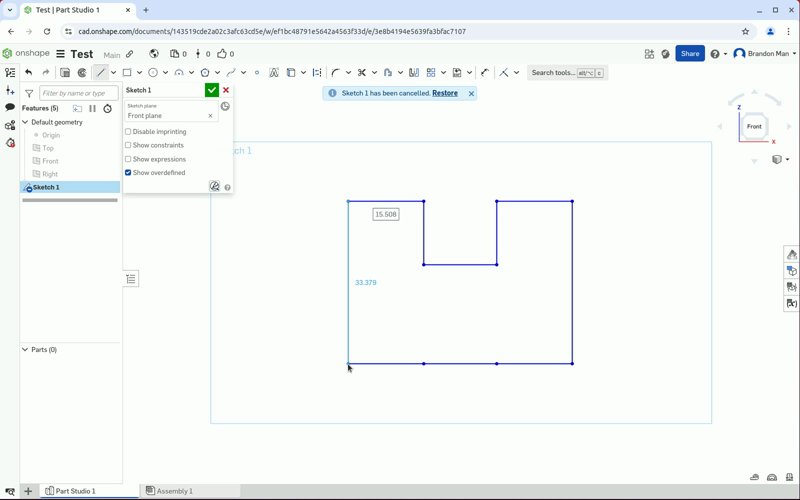
mouse_move(509, 332)
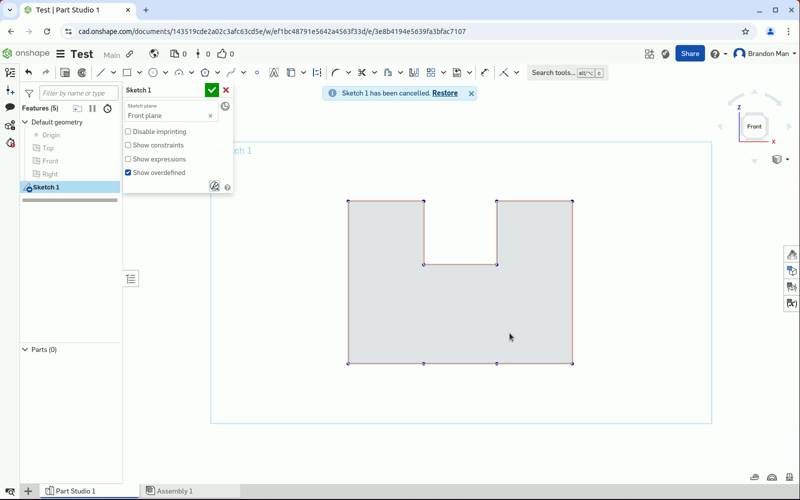
click(509, 332)
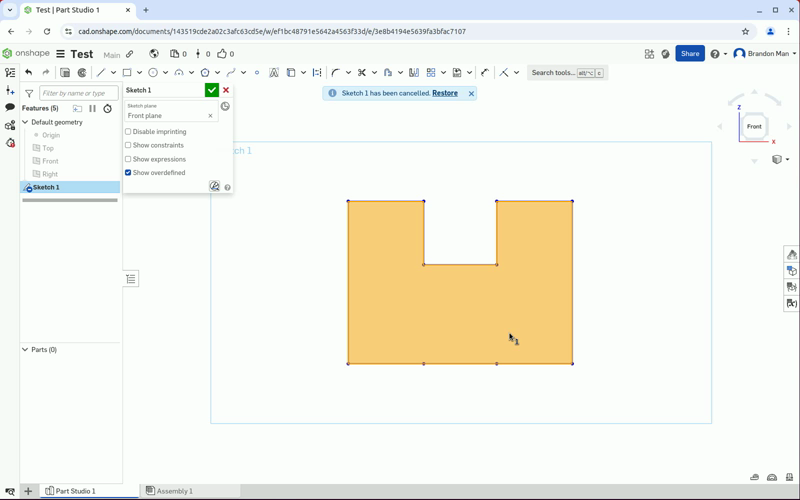
mouse_move(73, 352)
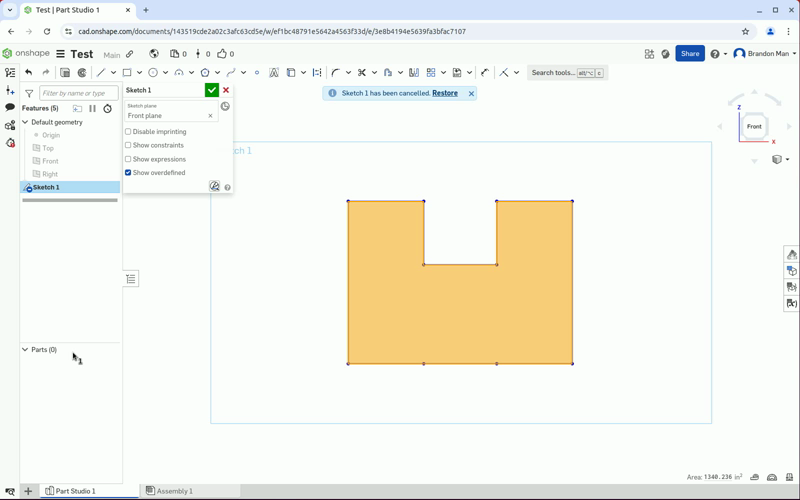
key(shift+y)
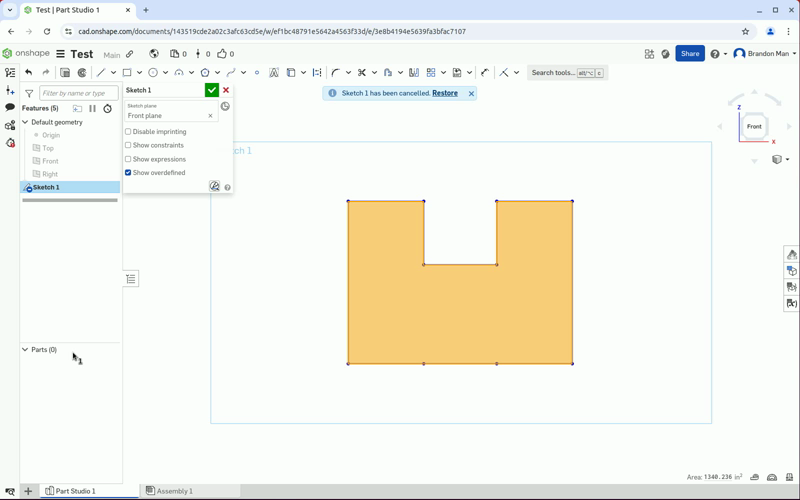
key(shift+e)
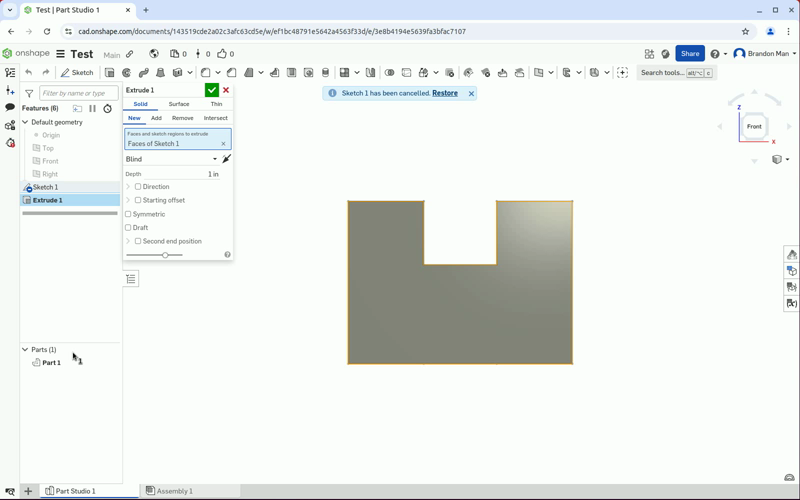
mouse_move(143, 106)
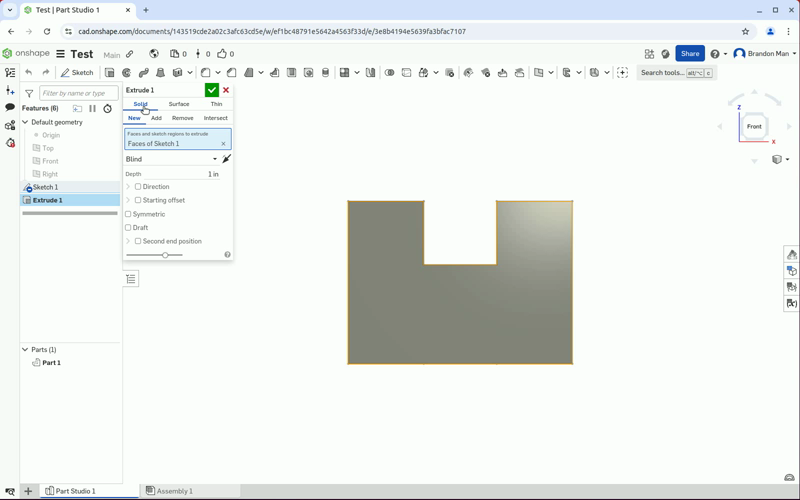
click(143, 106)
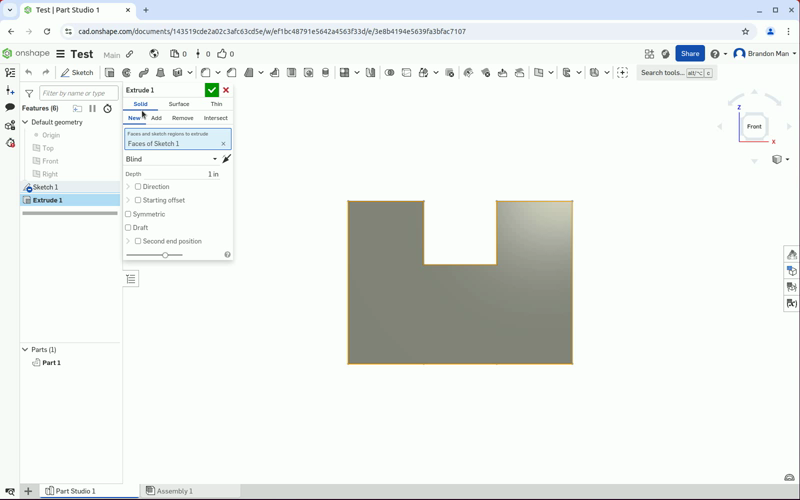
mouse_move(137, 120)
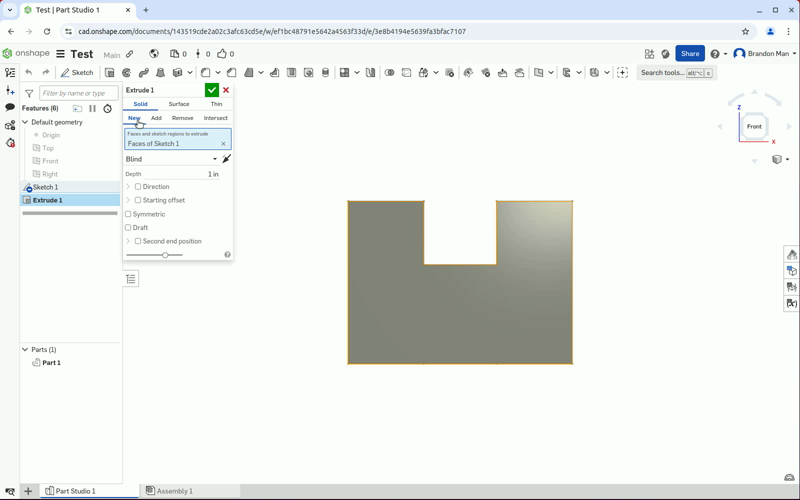
click(137, 120)
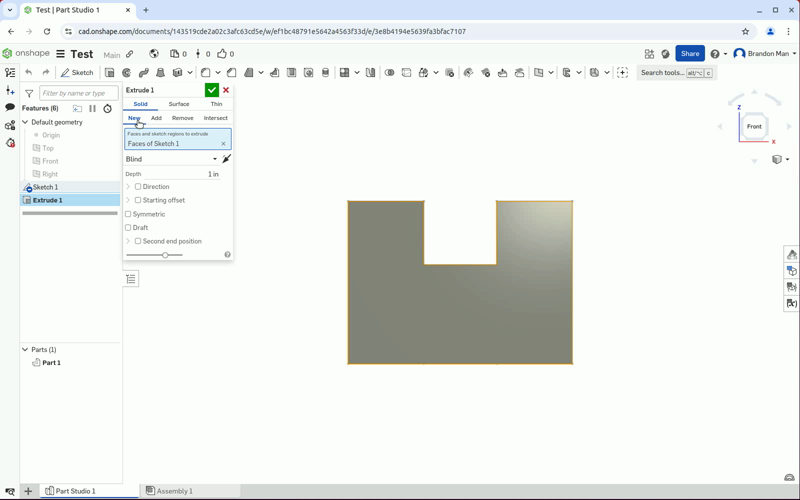
key(tab, 4)
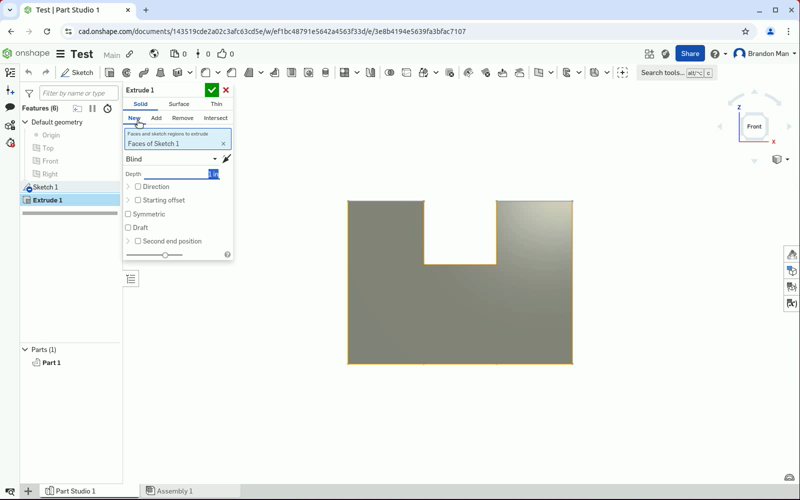
text(10.351)
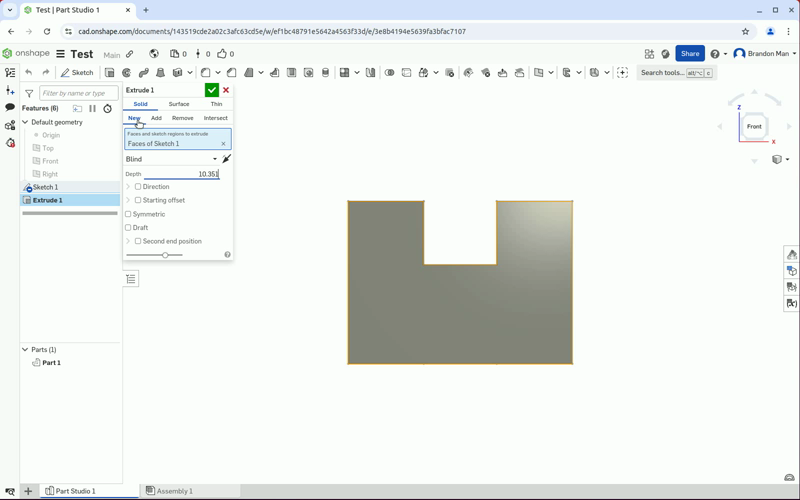
key(enter)
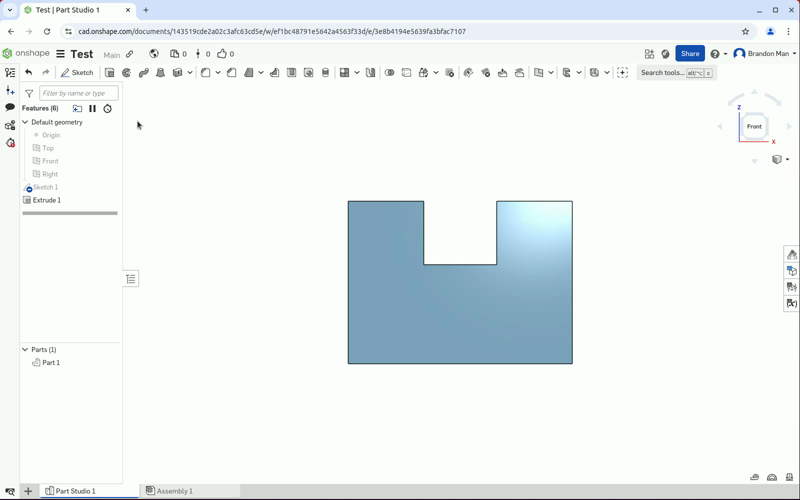
key(shift+h)
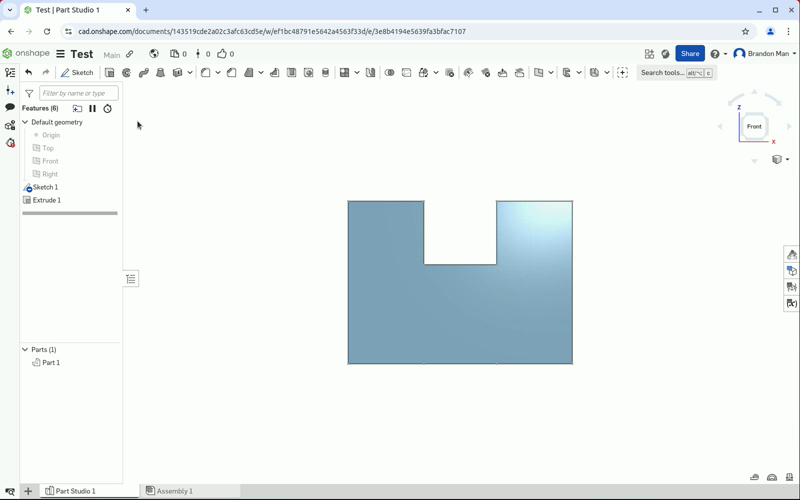
key(shift+h)
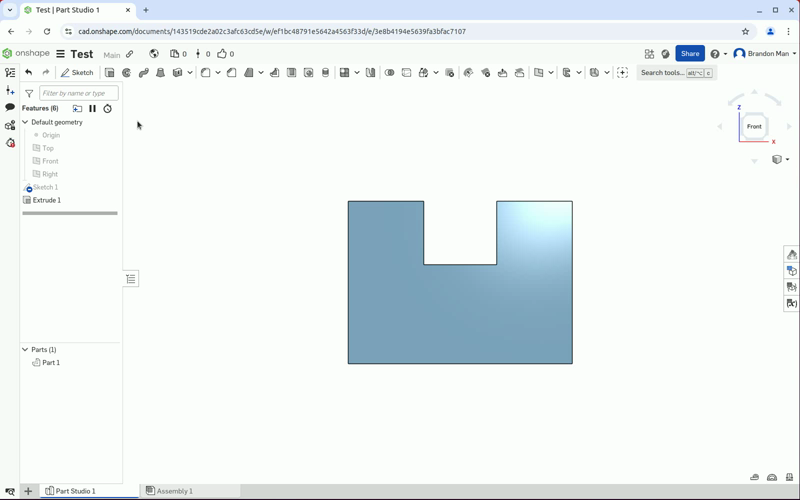
mouse_move(73, 189)
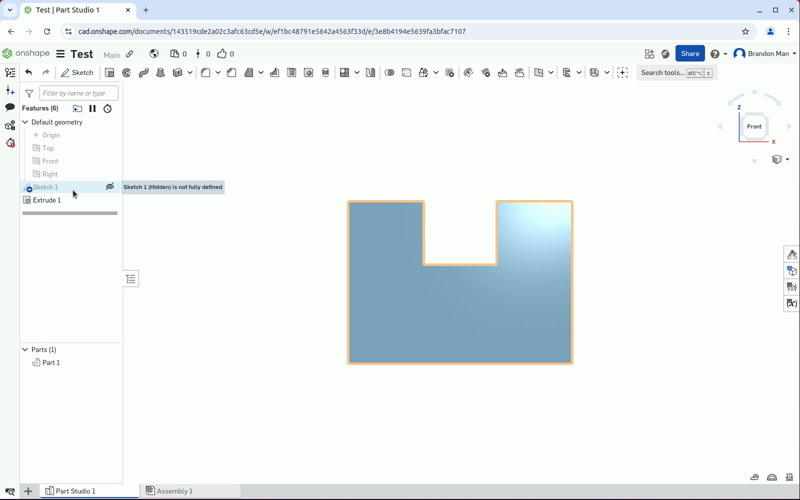
click(73, 189)
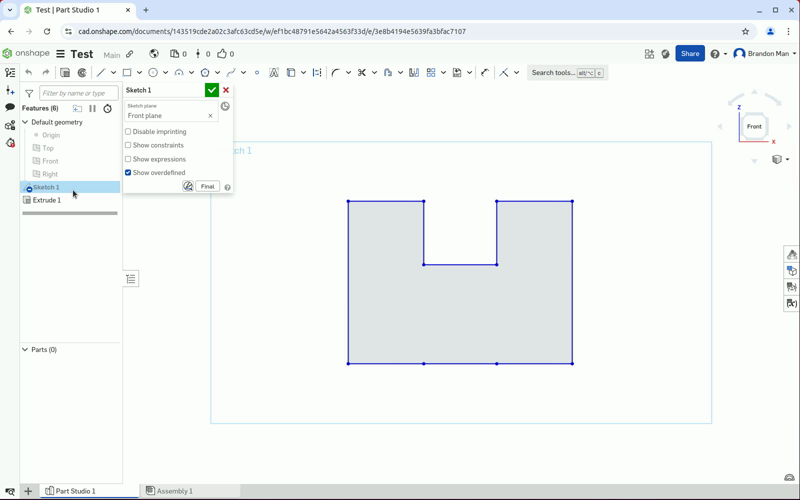
mouse_move(229, 92)
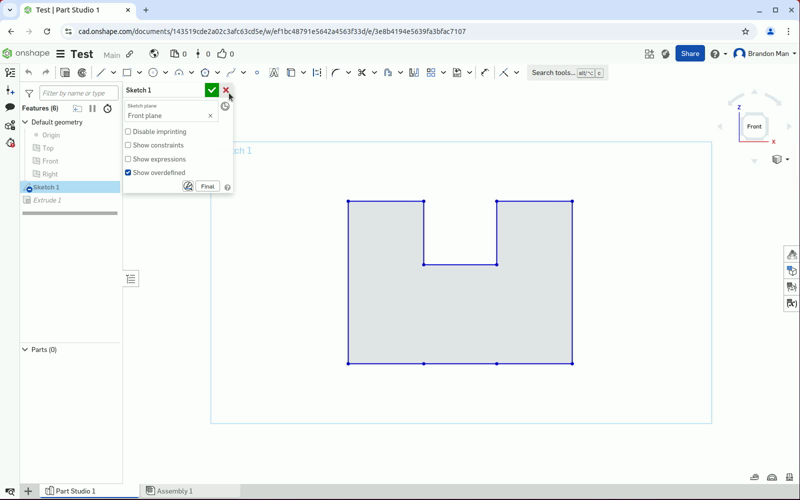
click(229, 92)
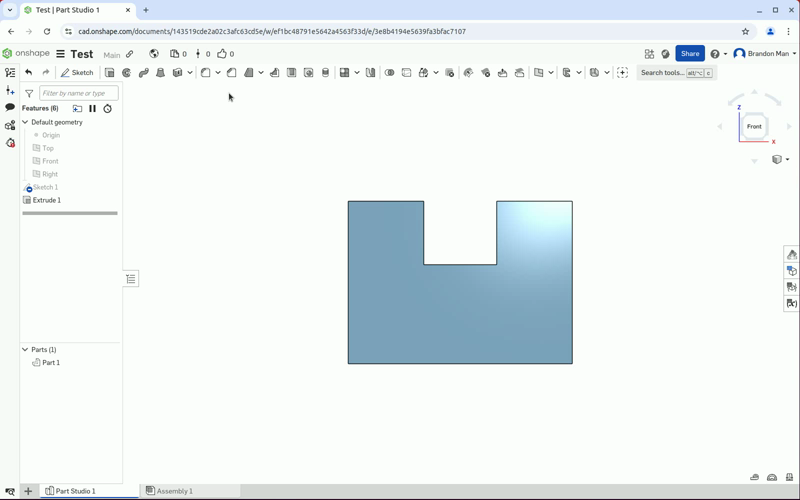
mouse_move(541, 75)
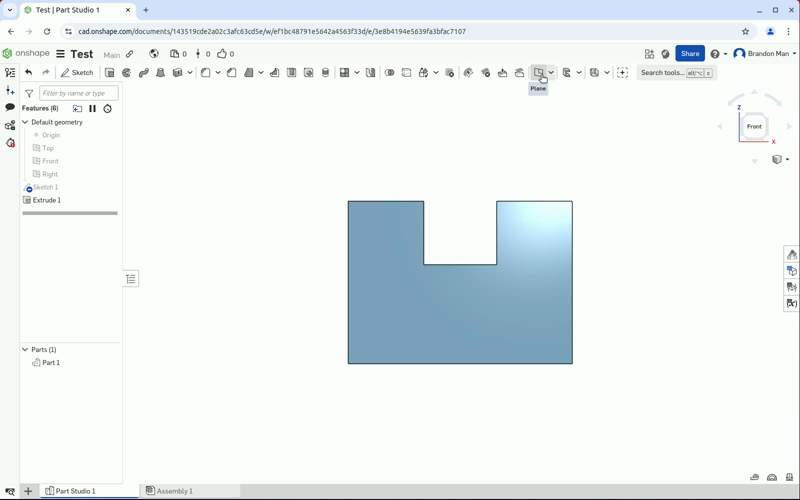
click(541, 75)
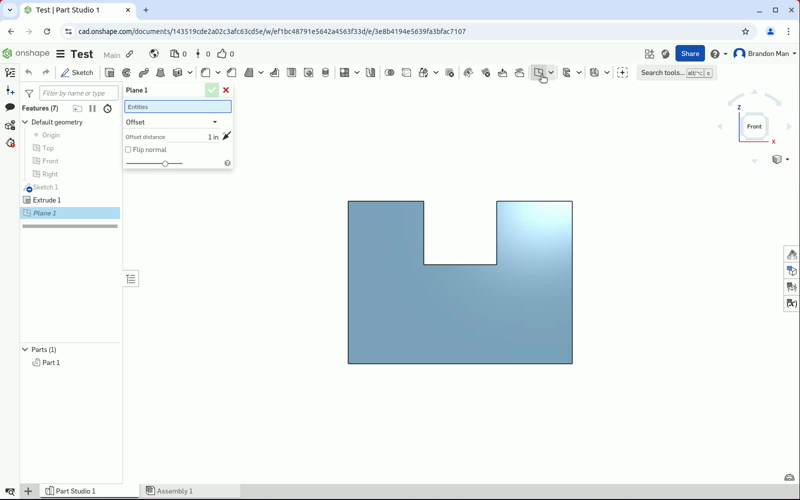
mouse_move(73, 163)
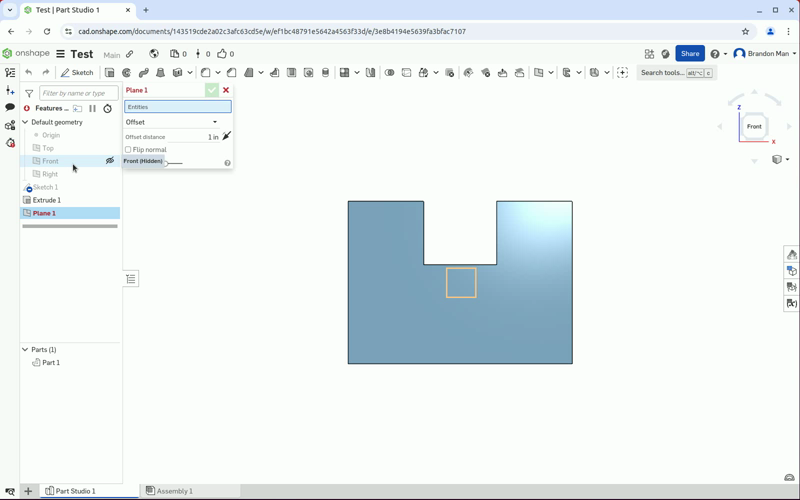
click(73, 163)
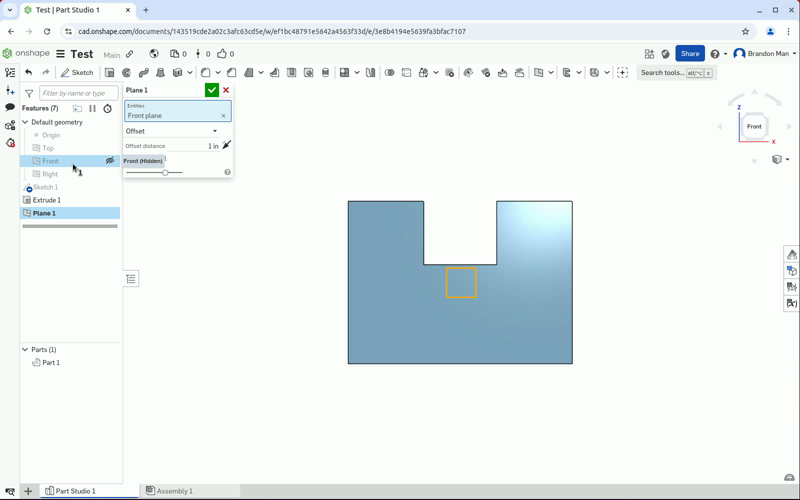
key(tab, 2)
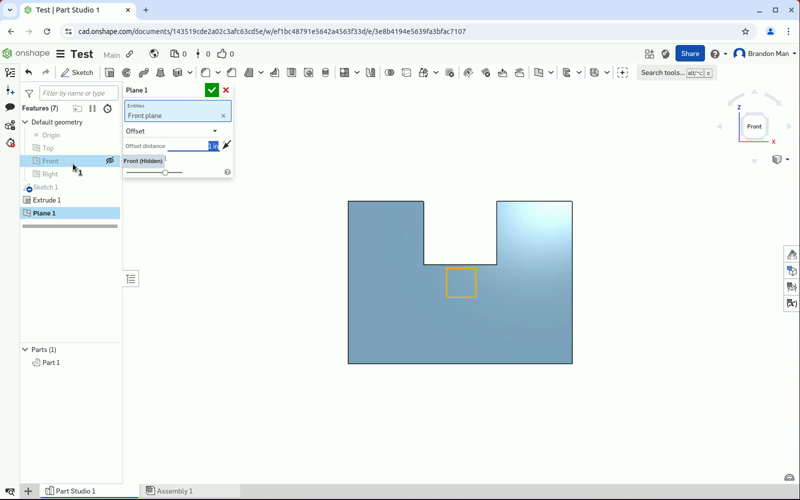
text(10.352)
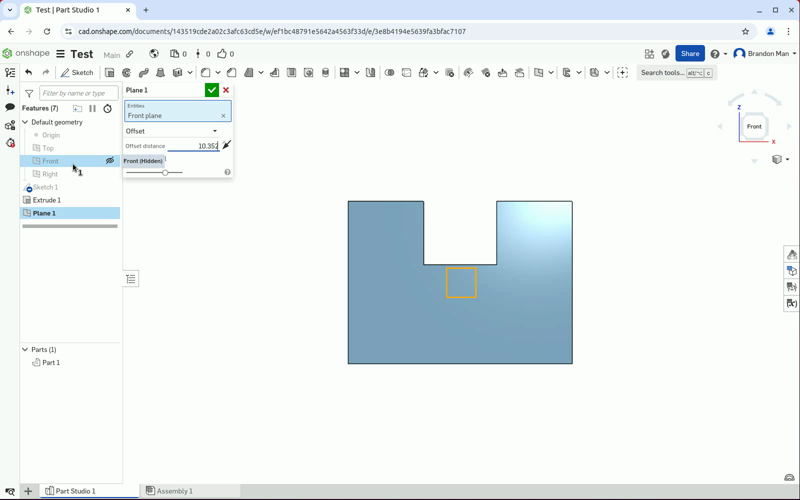
key(enter, 2)
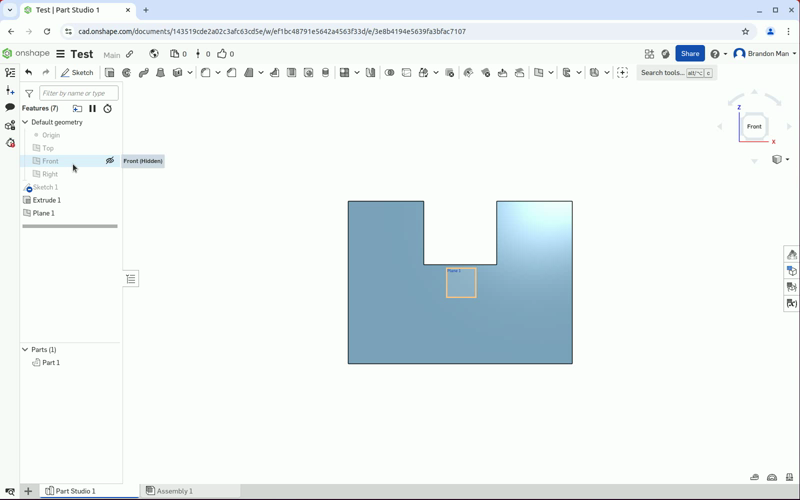
key(shift+s)
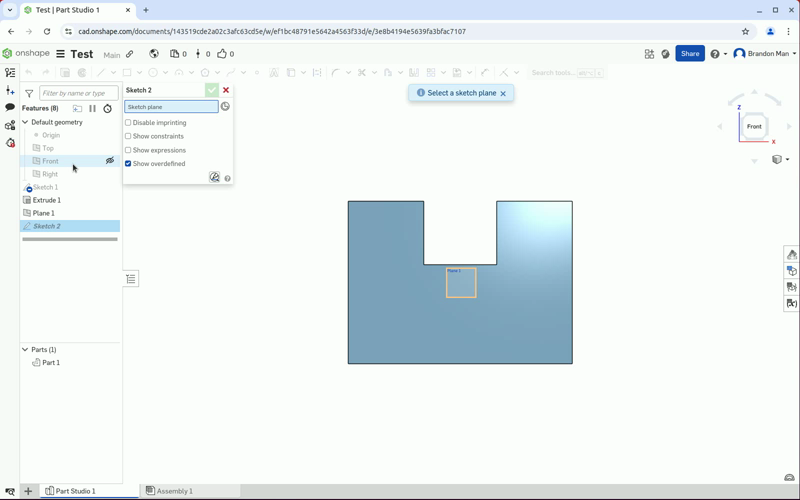
mouse_move(73, 215)
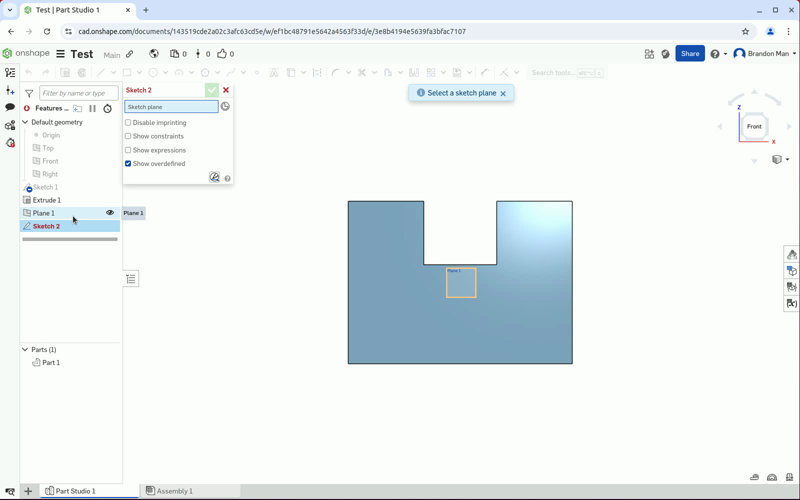
click(73, 215)
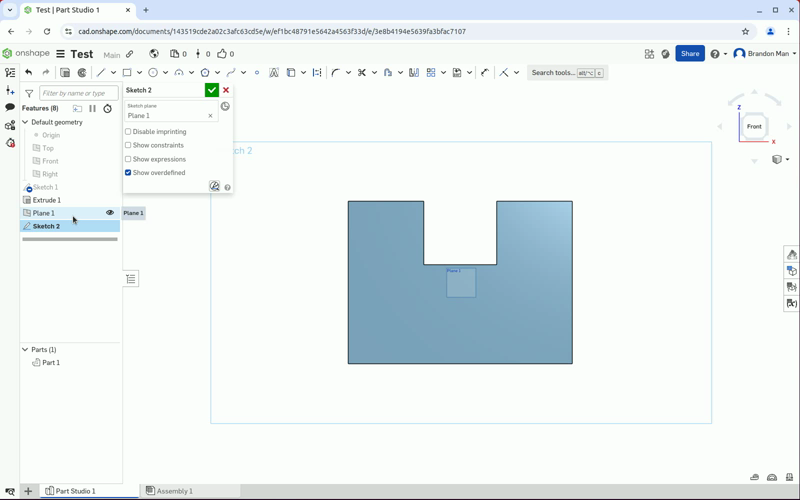
mouse_move(73, 352)
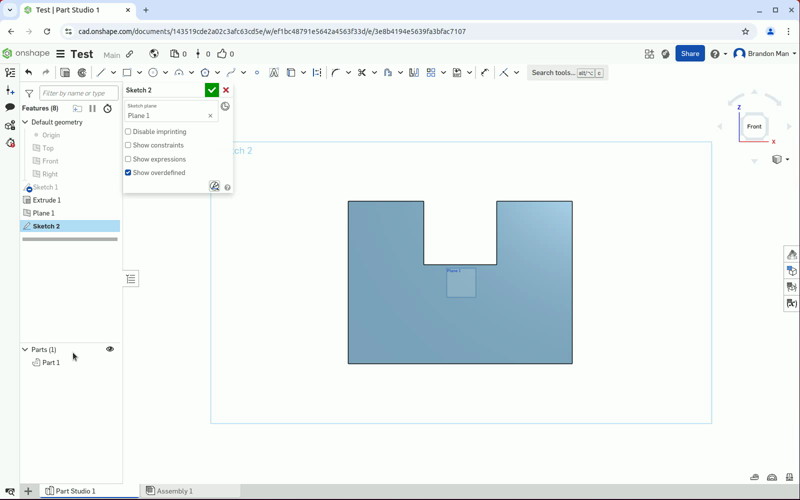
key(y)
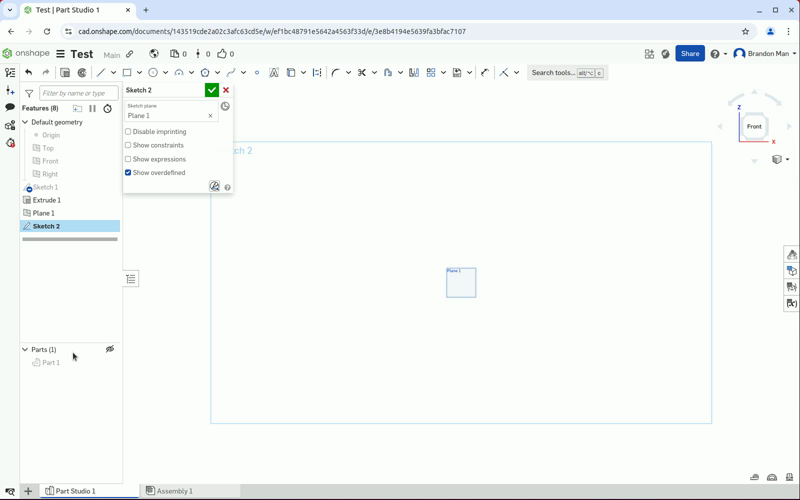
key(l)
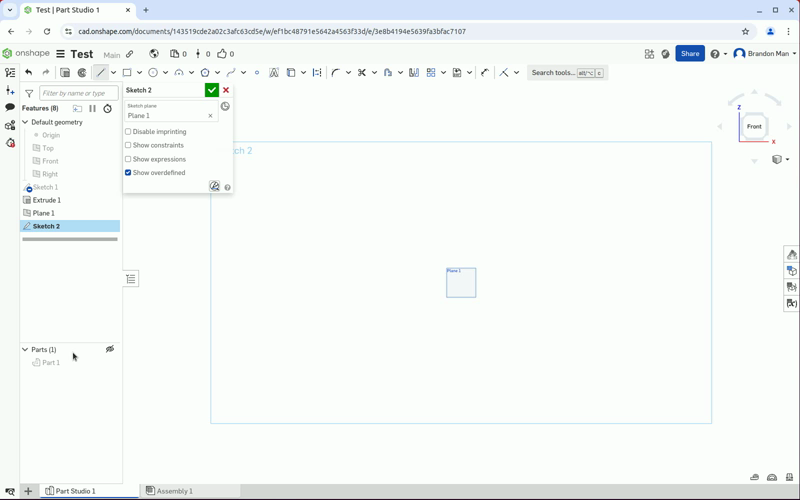
key_down(shift)
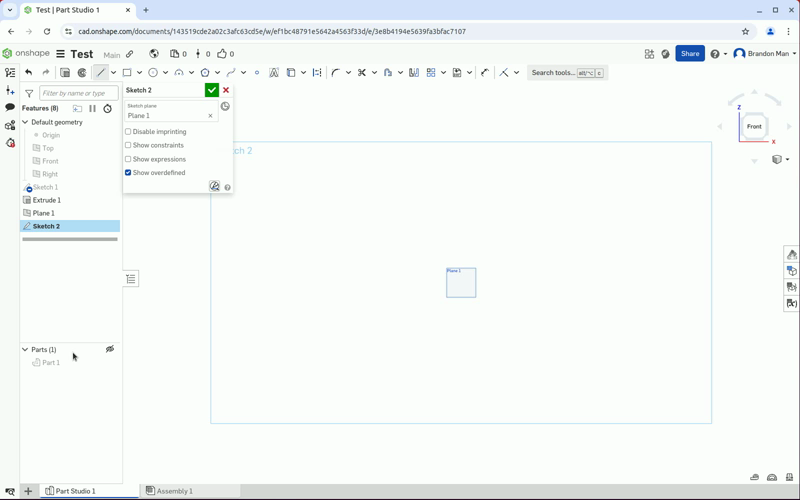
mouse_move(348, 363)
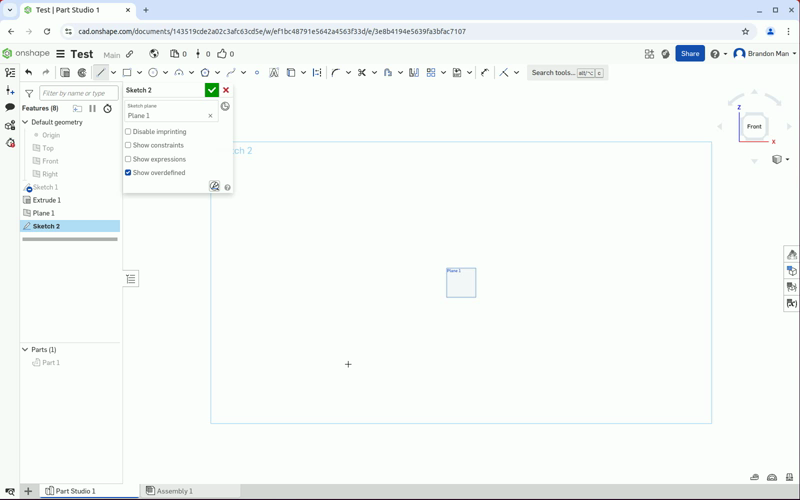
click(348, 363)
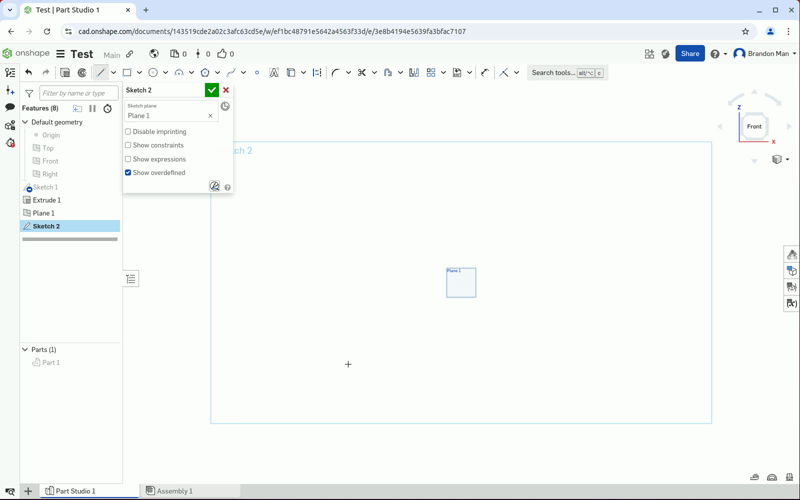
key_up(shift)
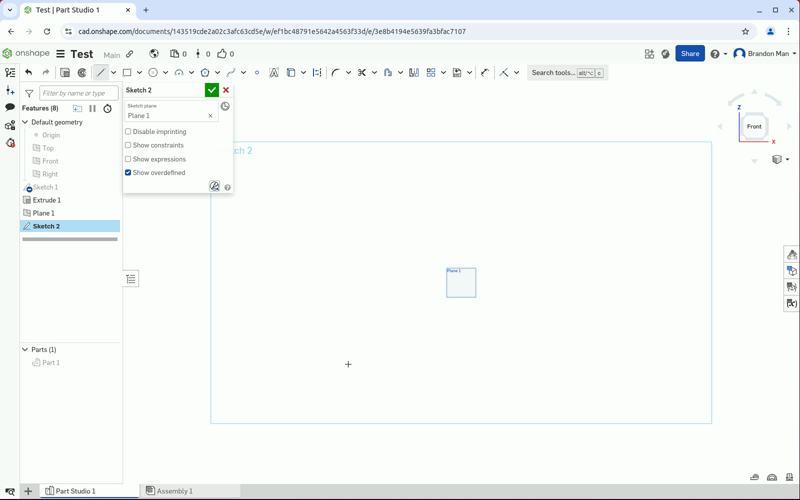
key_down(shift)
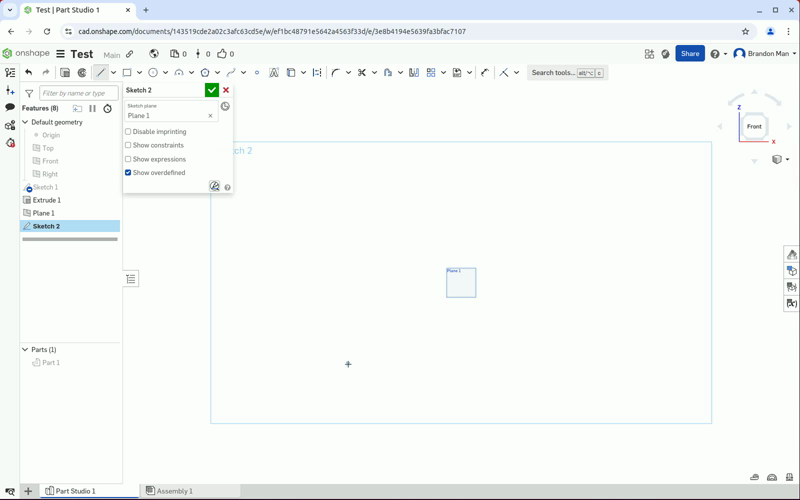
mouse_move(423, 363)
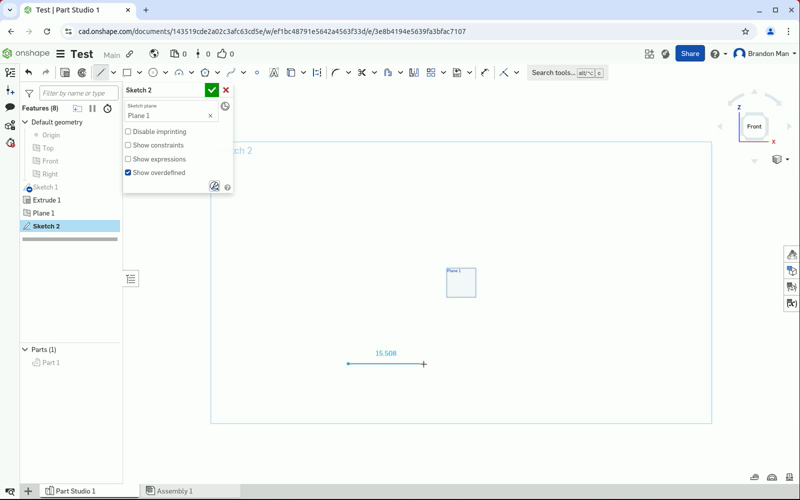
click(423, 363)
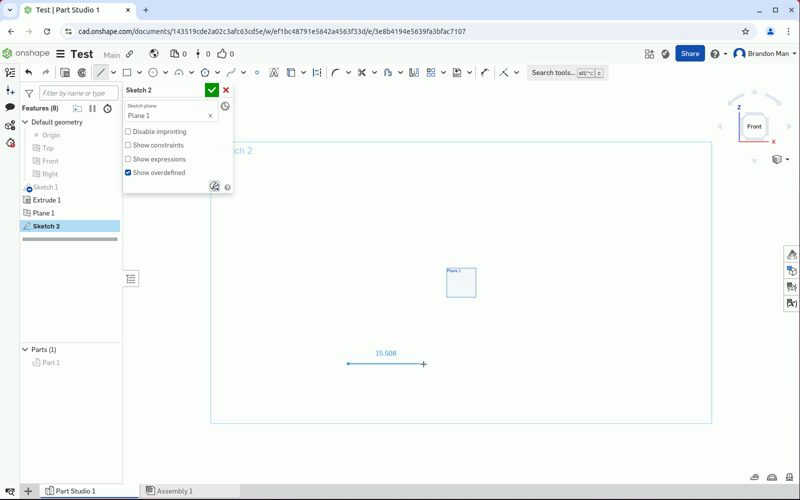
key_up(shift)
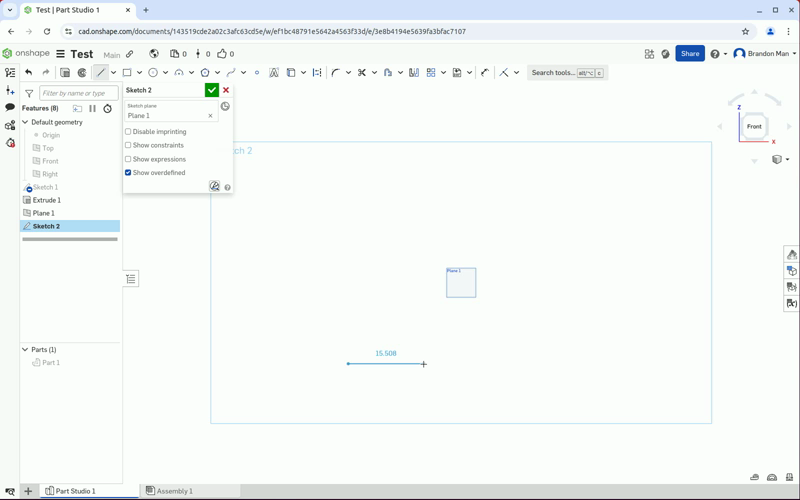
key_down(shift)
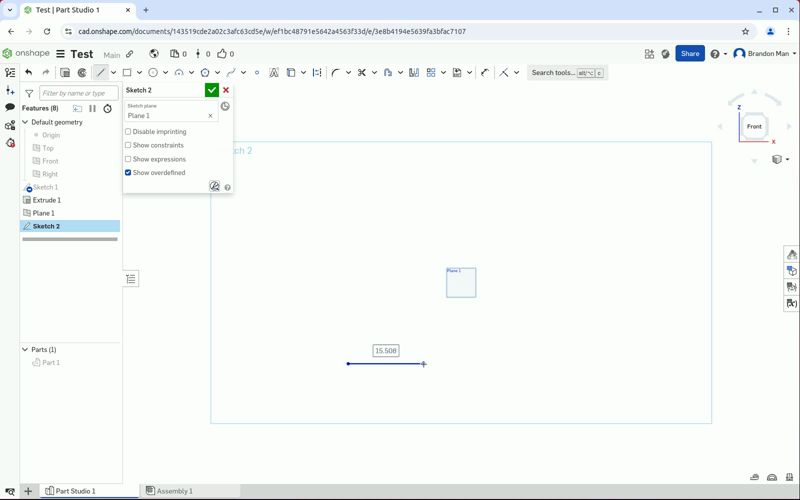
mouse_move(348, 201)
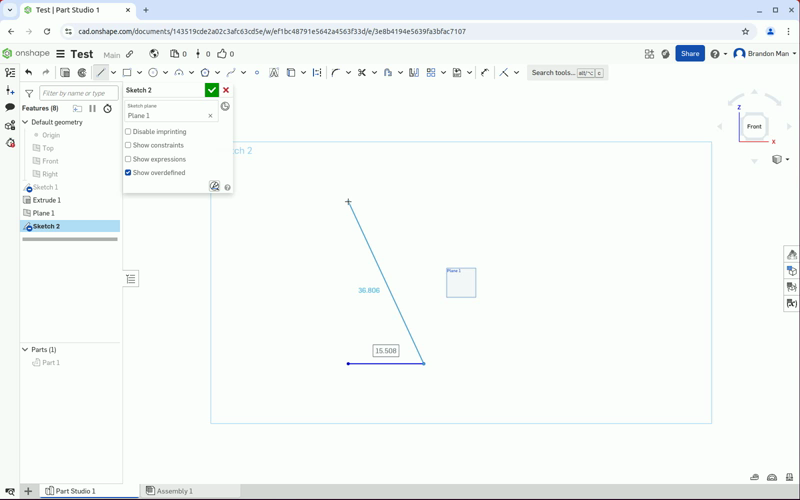
click(348, 201)
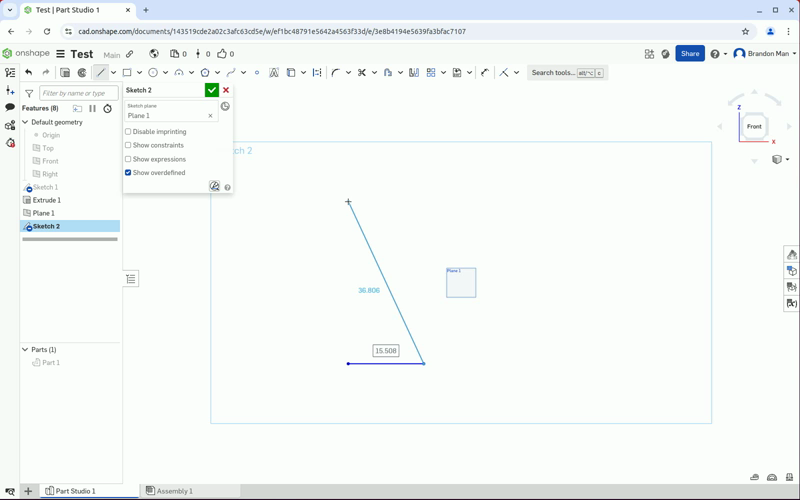
key_up(shift)
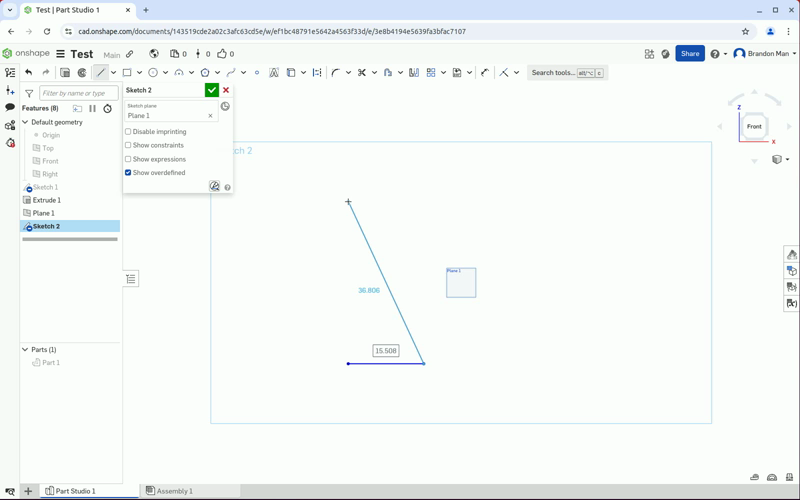
key_down(shift)
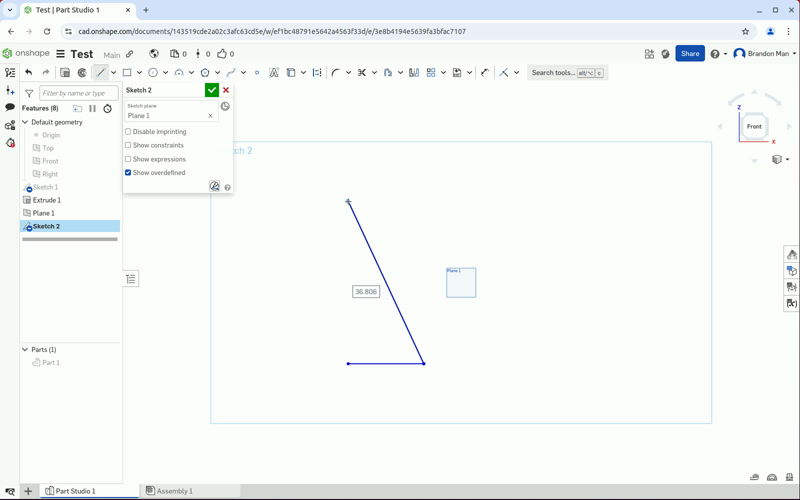
mouse_move(348, 363)
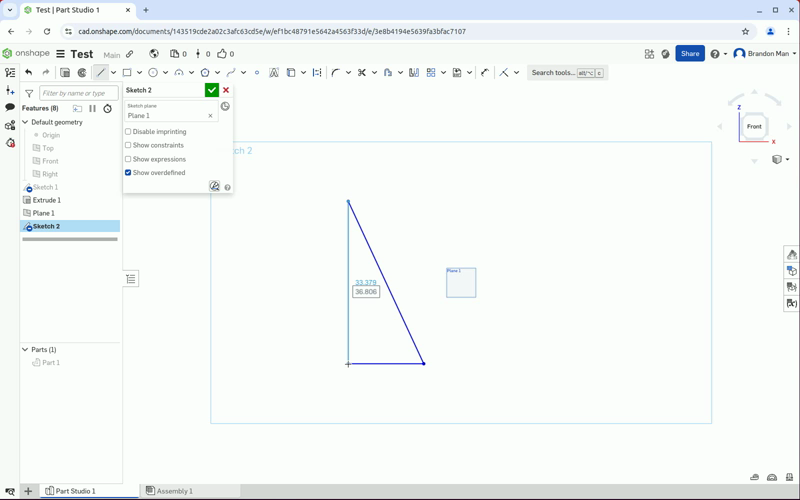
key_up(shift)
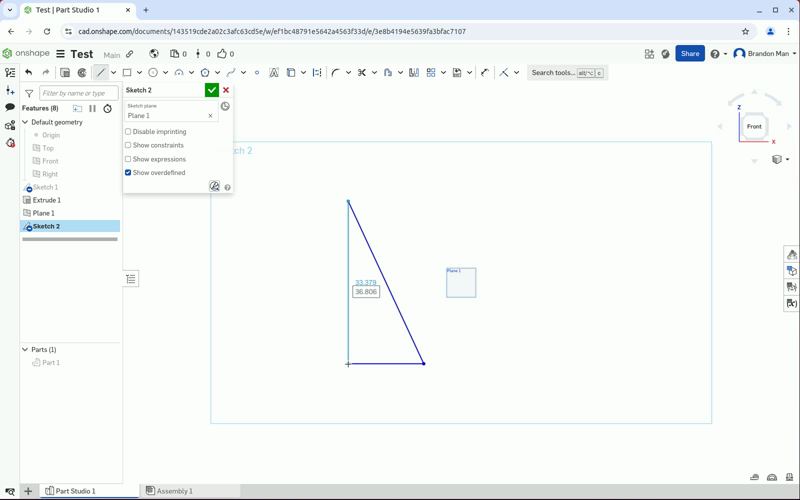
click(348, 363)
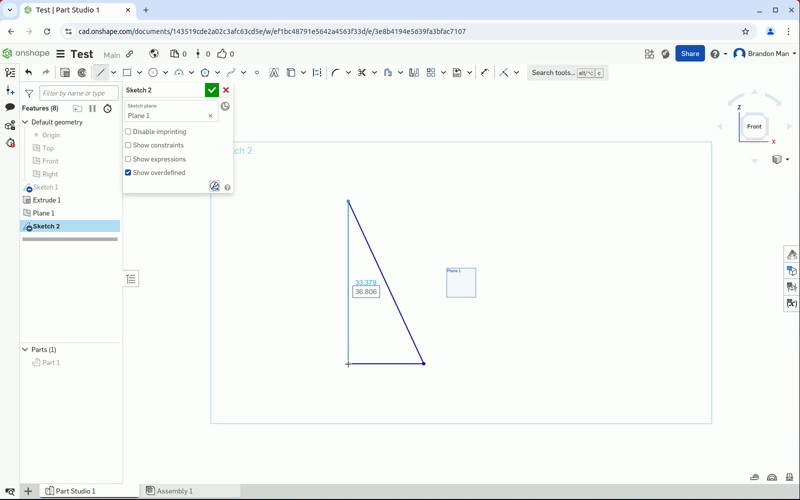
key(esc)
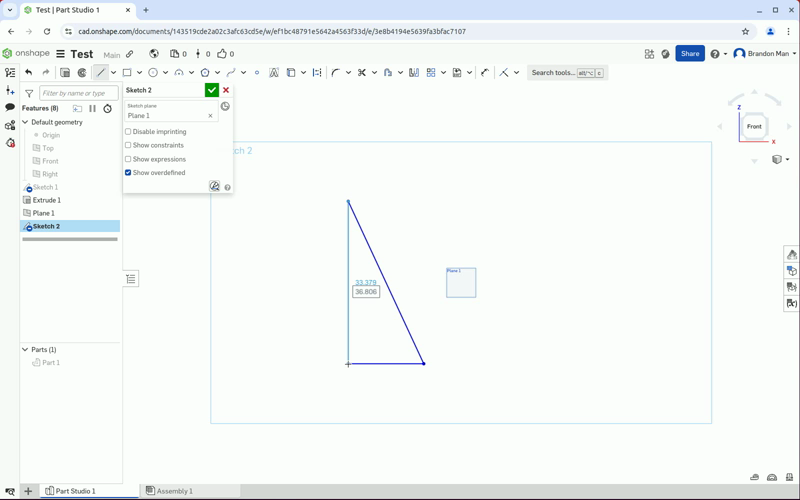
mouse_move(357, 339)
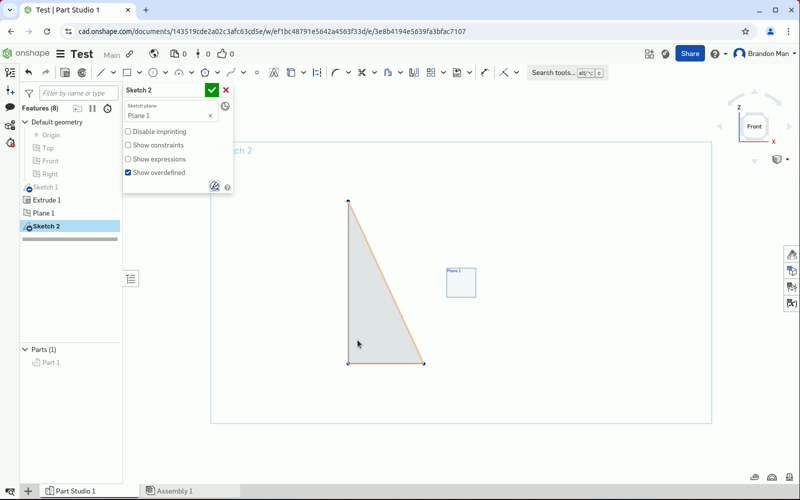
click(357, 339)
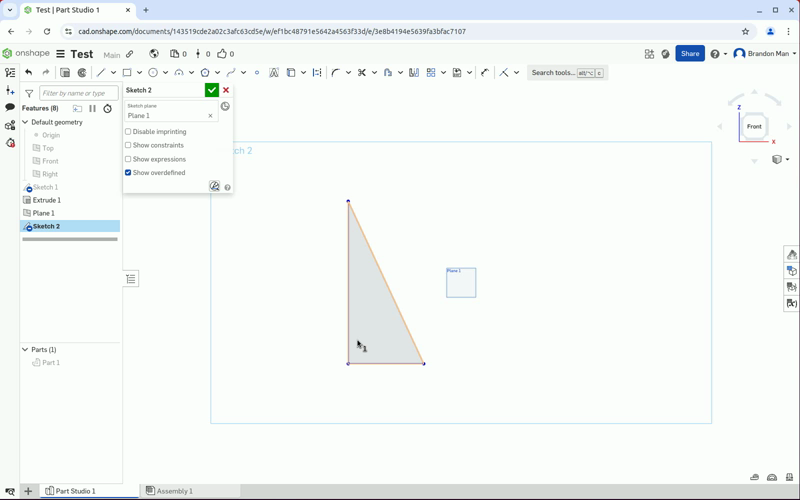
mouse_move(73, 352)
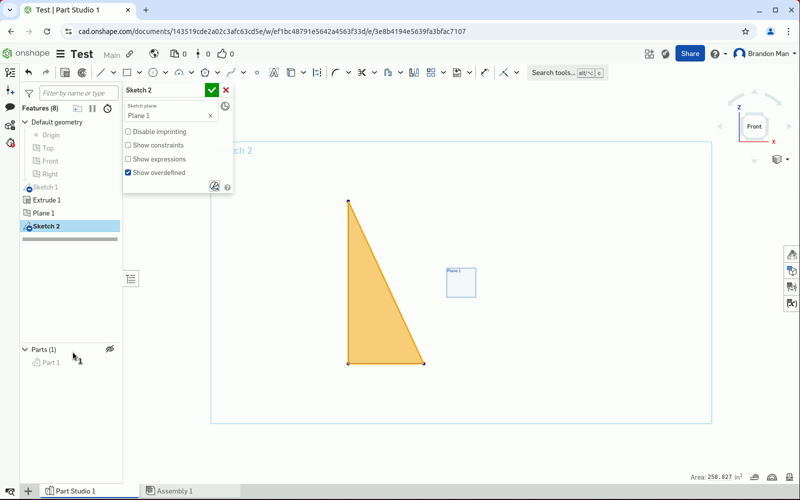
key(shift+y)
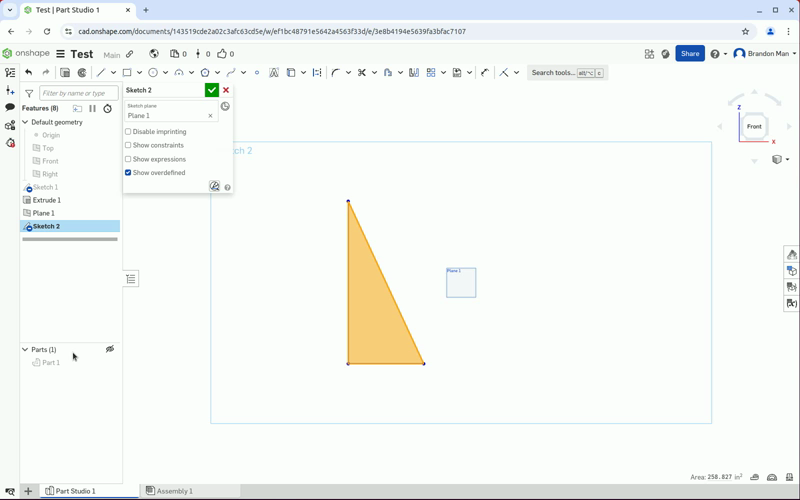
key(shift+e)
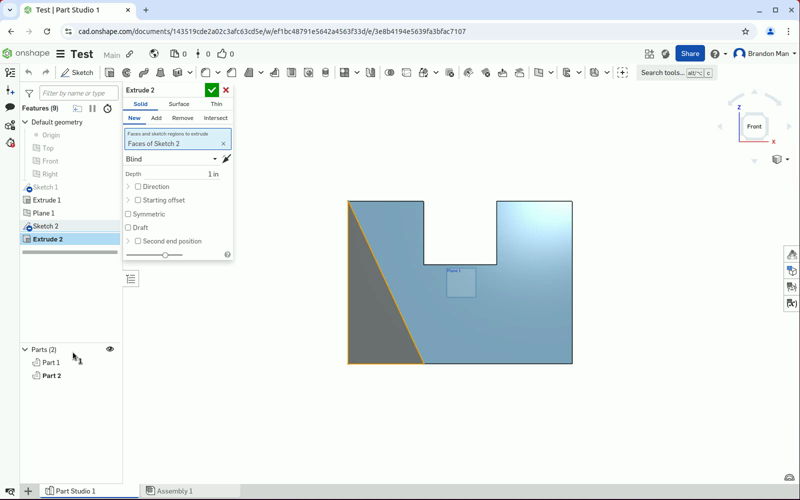
mouse_move(143, 106)
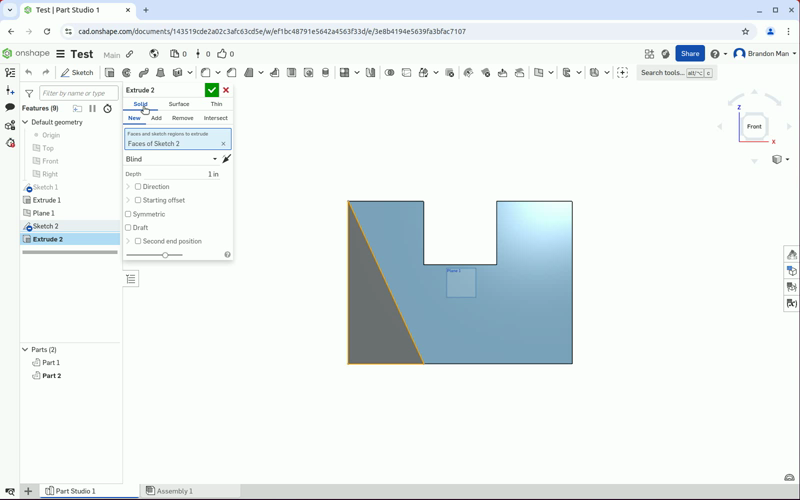
click(143, 106)
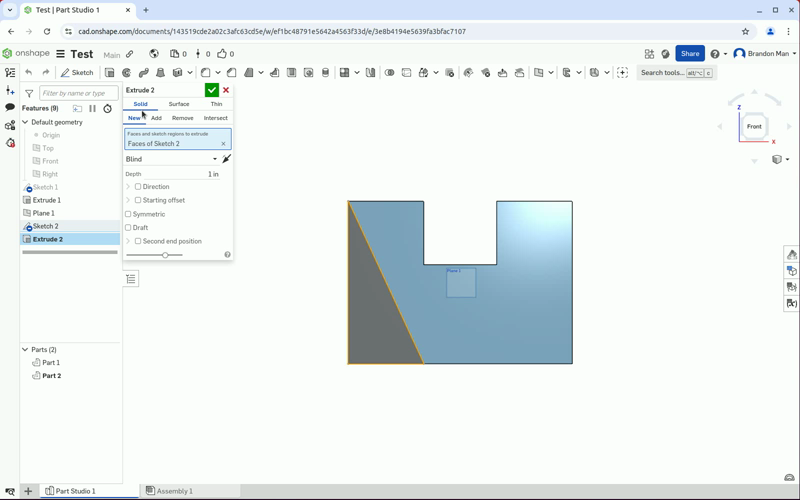
mouse_move(137, 120)
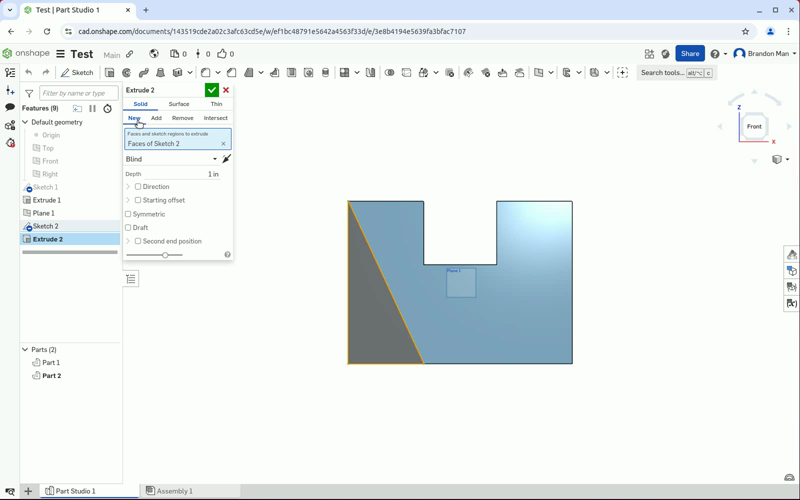
click(137, 120)
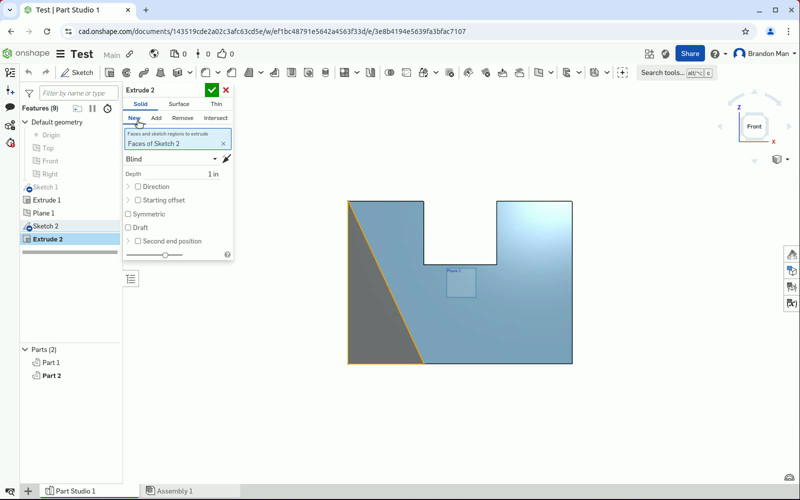
key(tab, 4)
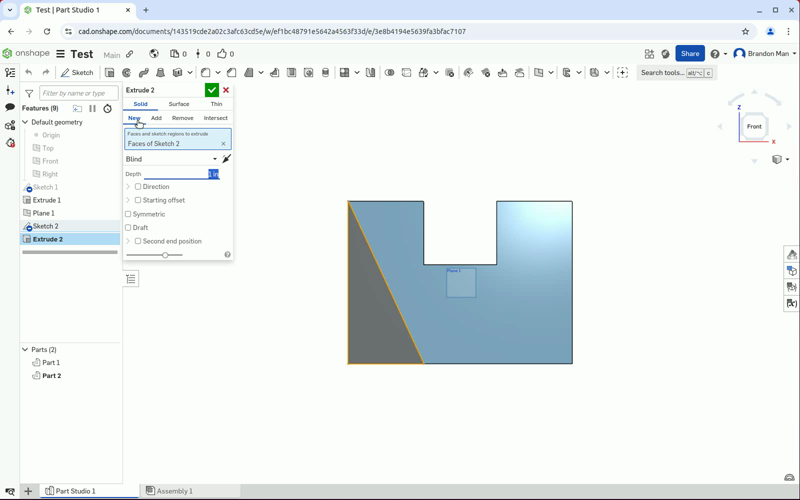
text(10.351)
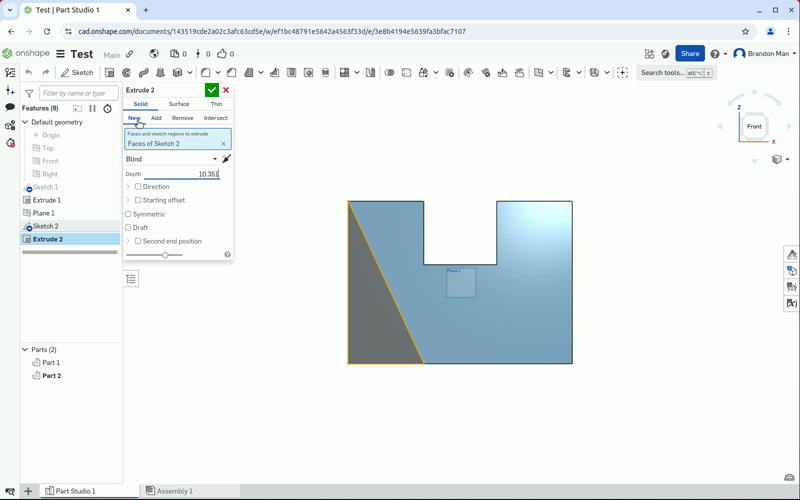
key(enter)
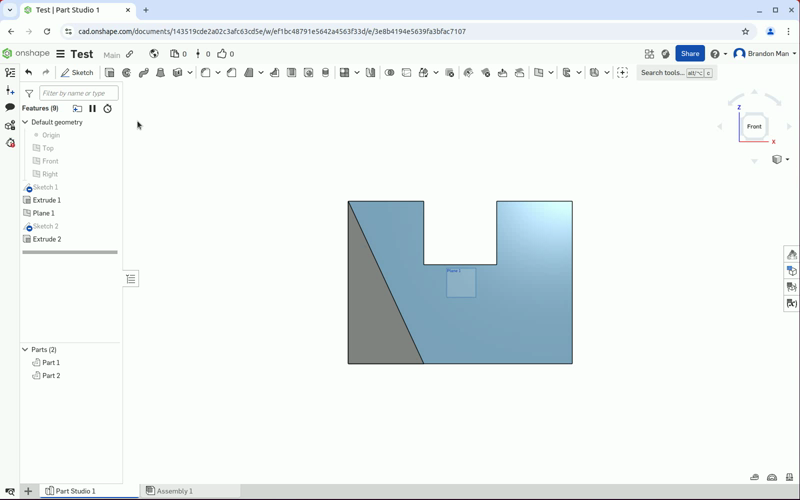
key(shift+h)
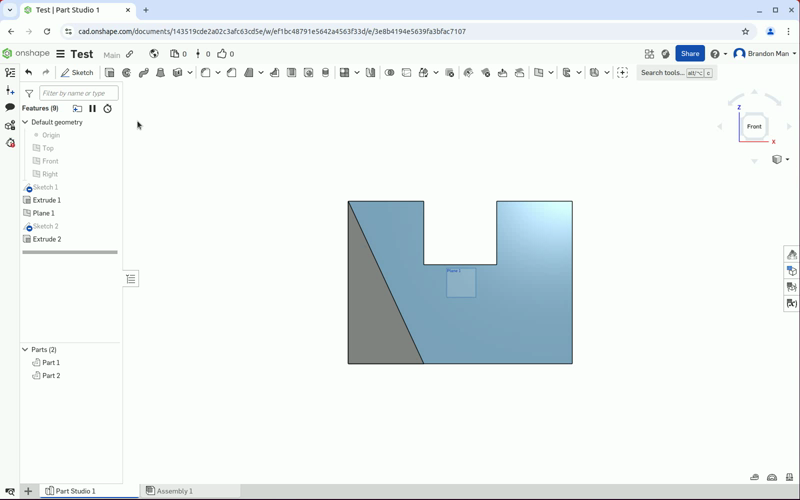
key(shift+h)
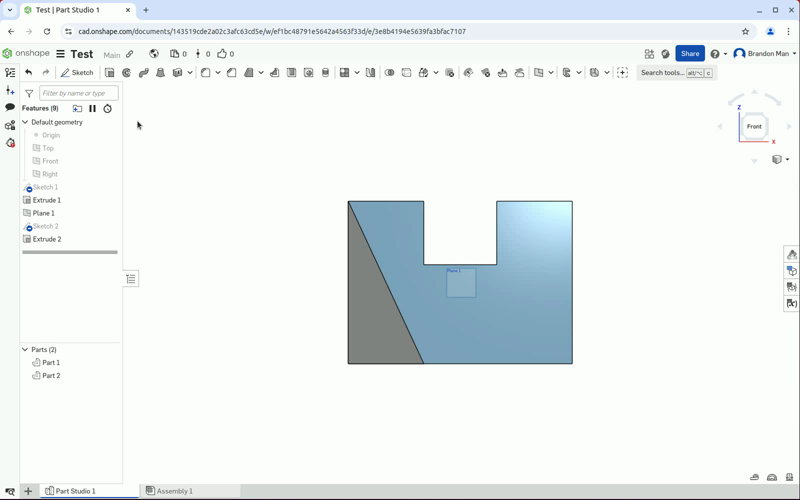
mouse_move(73, 189)
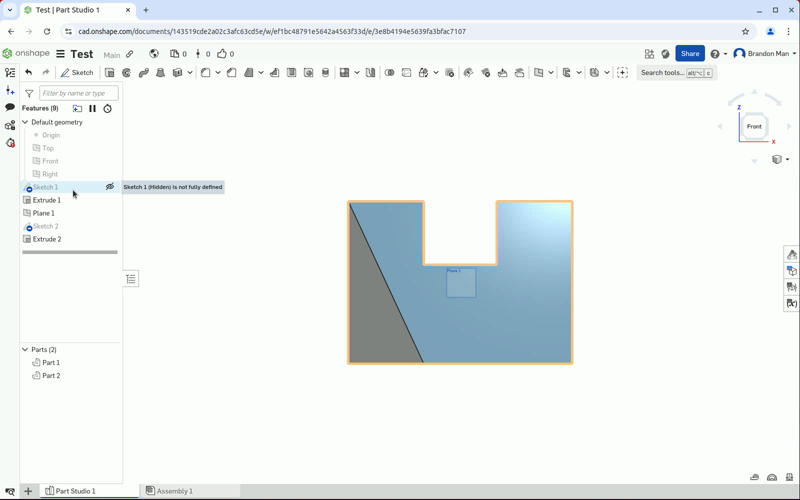
click(73, 189)
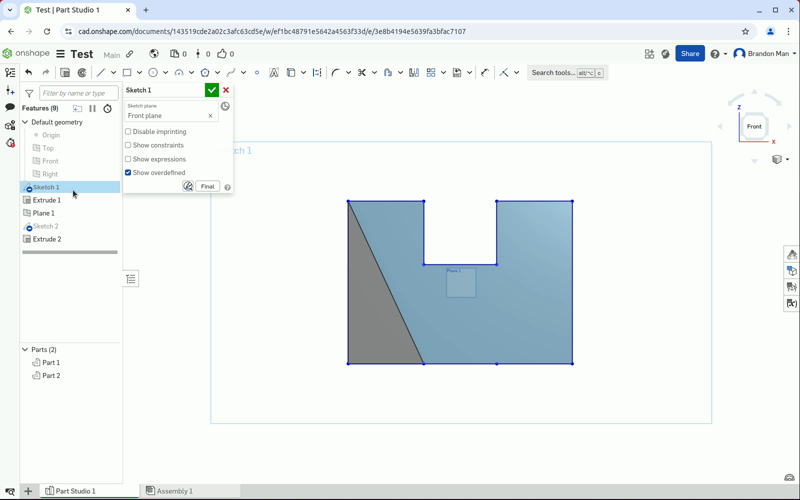
mouse_move(229, 92)
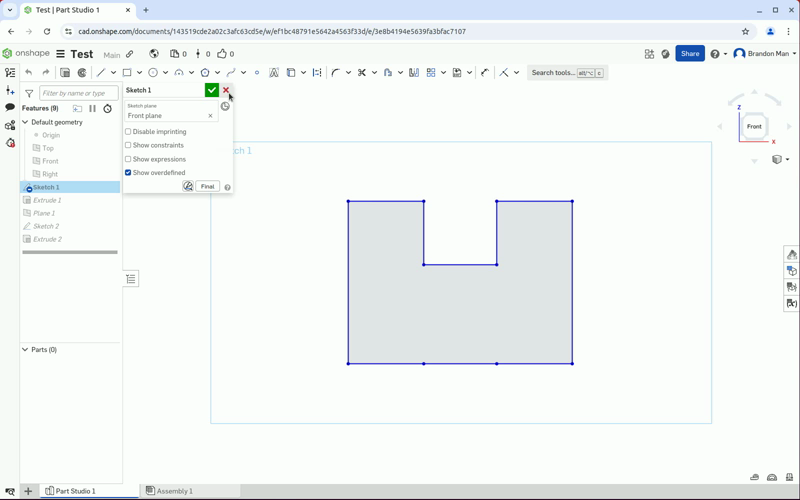
click(229, 92)
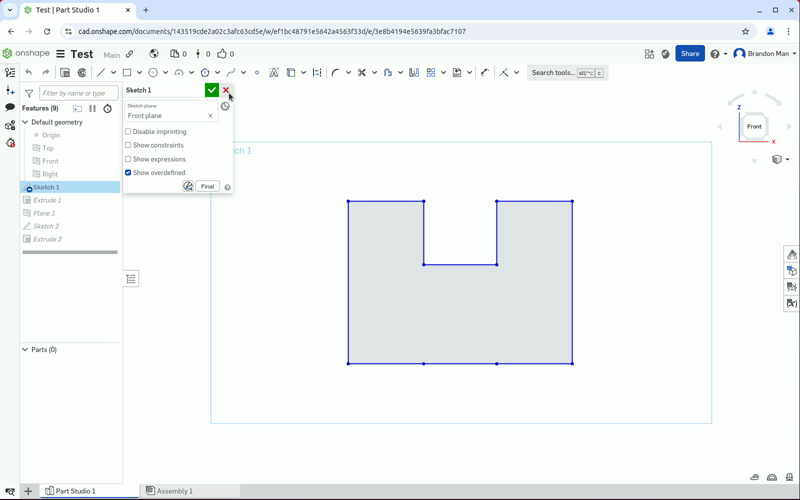
key(shift+s)
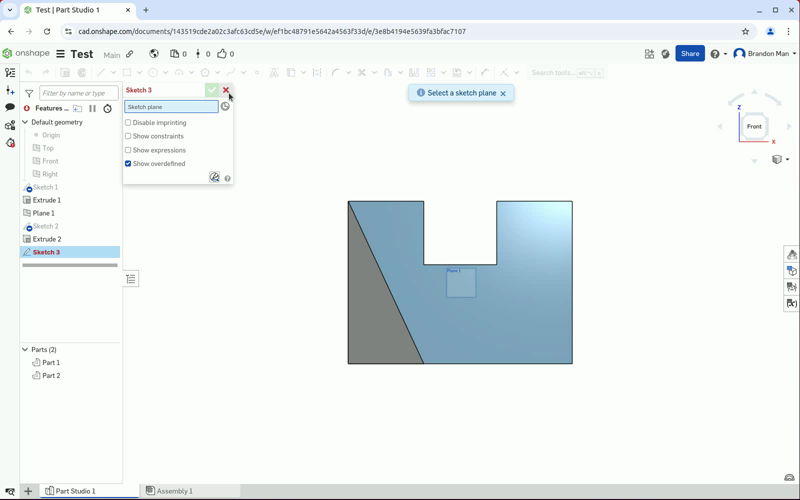
mouse_move(73, 215)
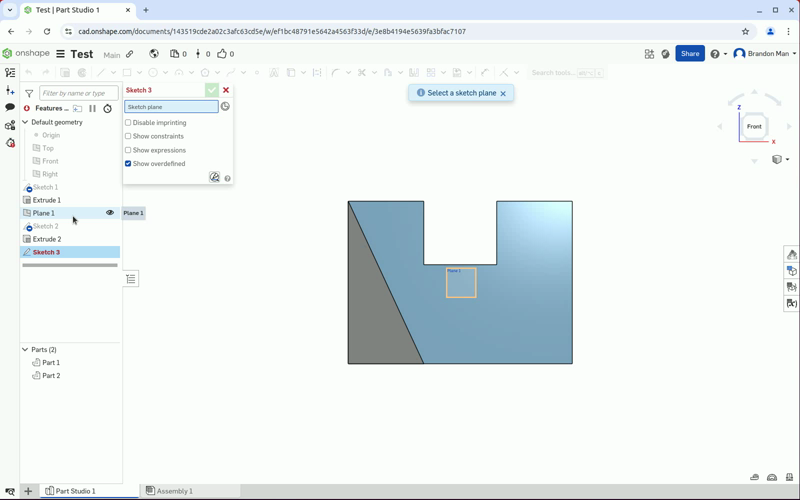
click(73, 215)
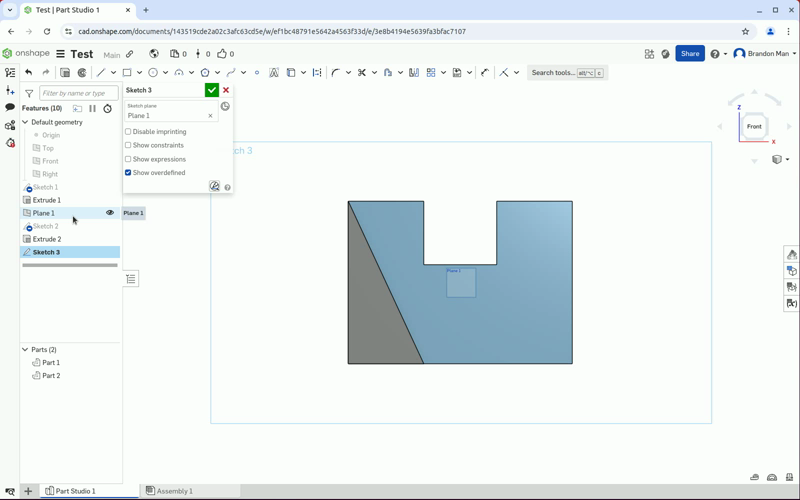
mouse_move(73, 352)
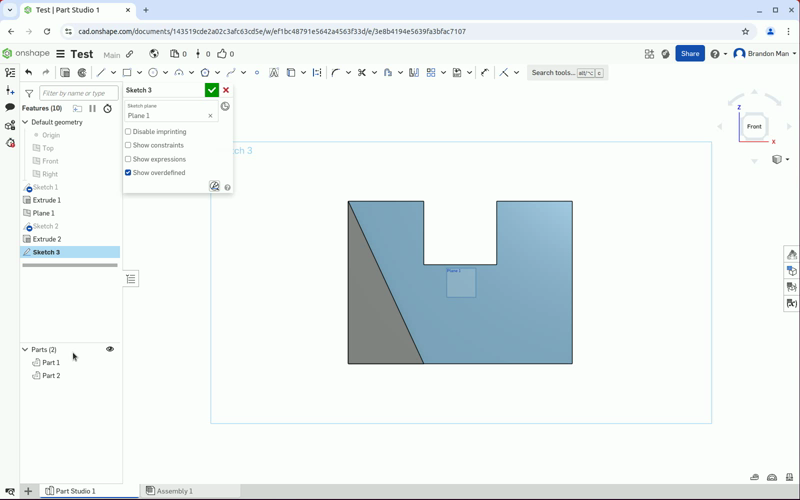
key(y)
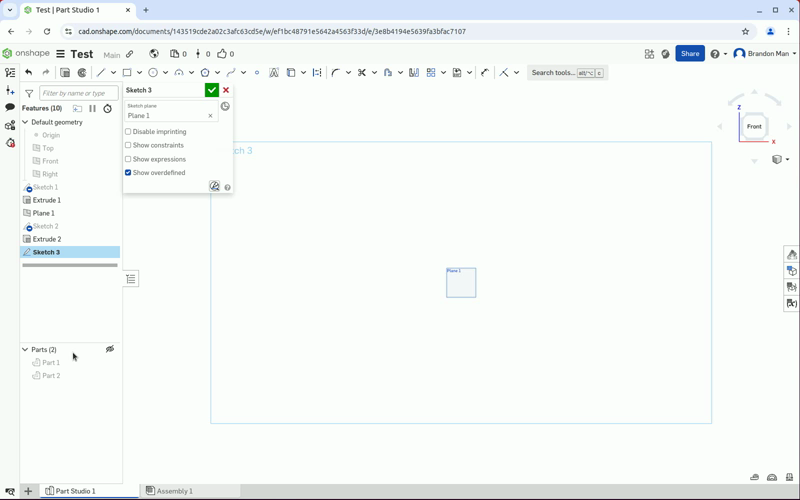
key(l)
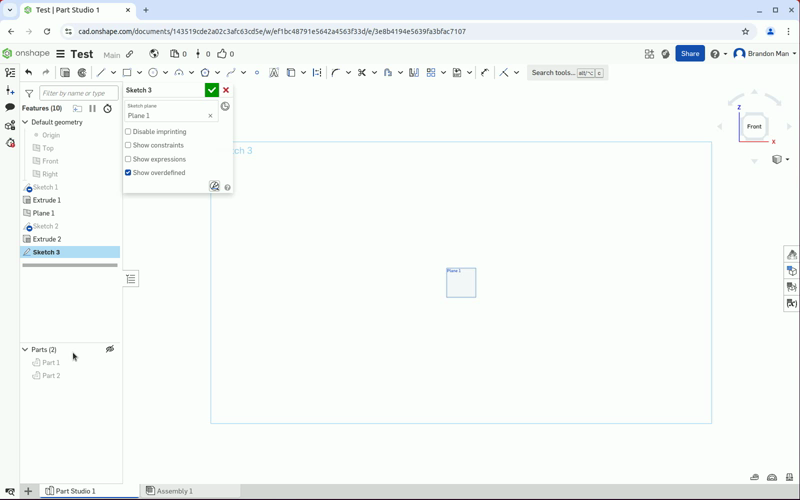
key_down(shift)
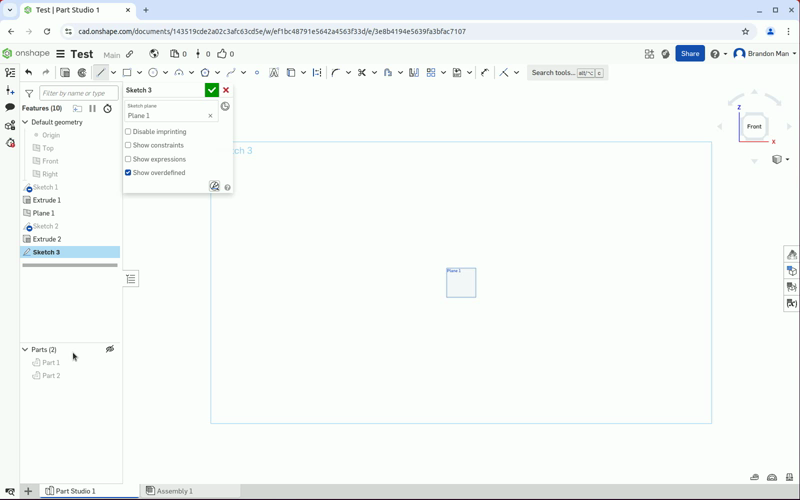
mouse_move(498, 363)
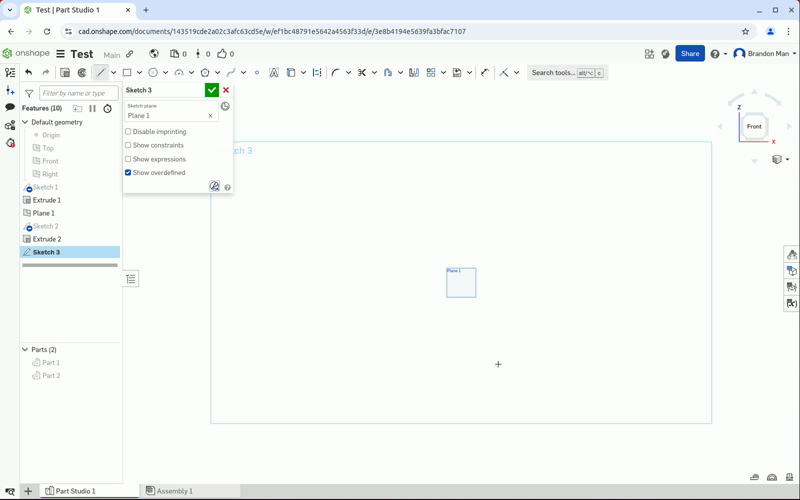
click(498, 363)
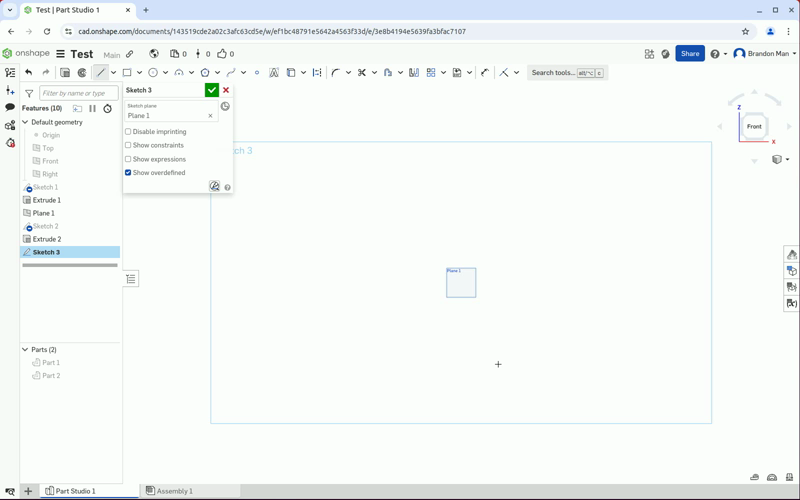
key_up(shift)
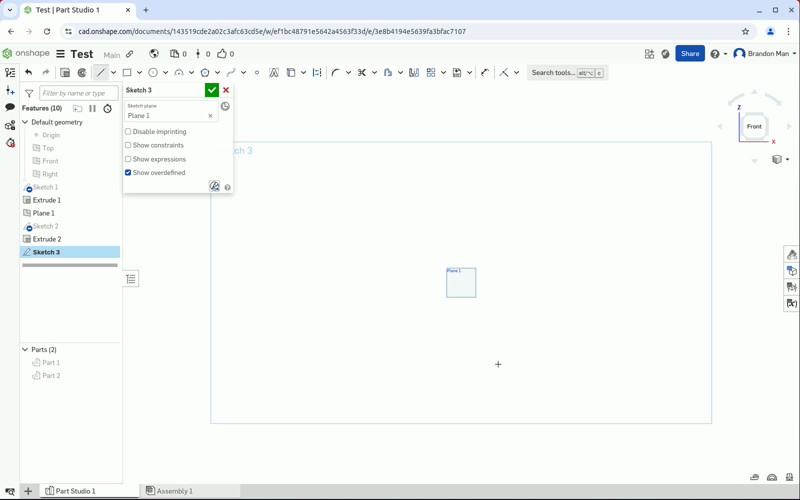
key_down(shift)
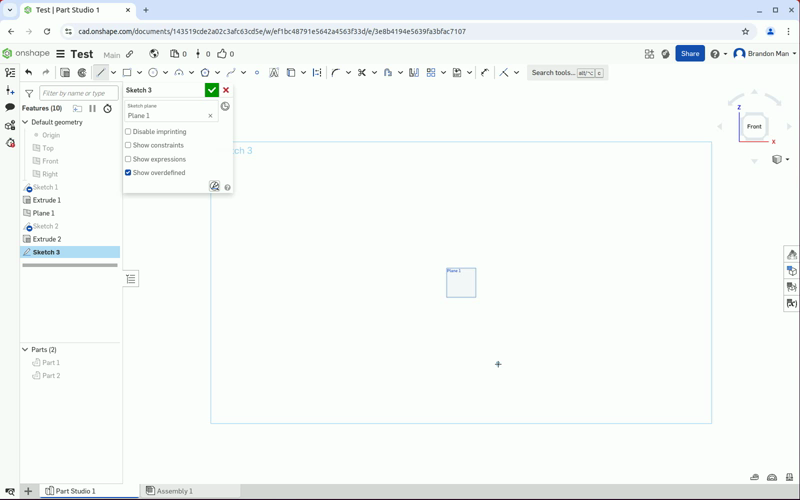
mouse_move(573, 363)
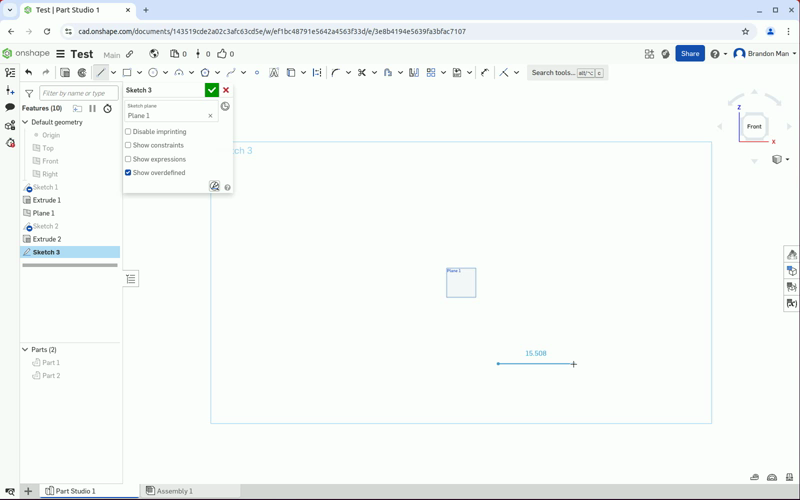
click(573, 363)
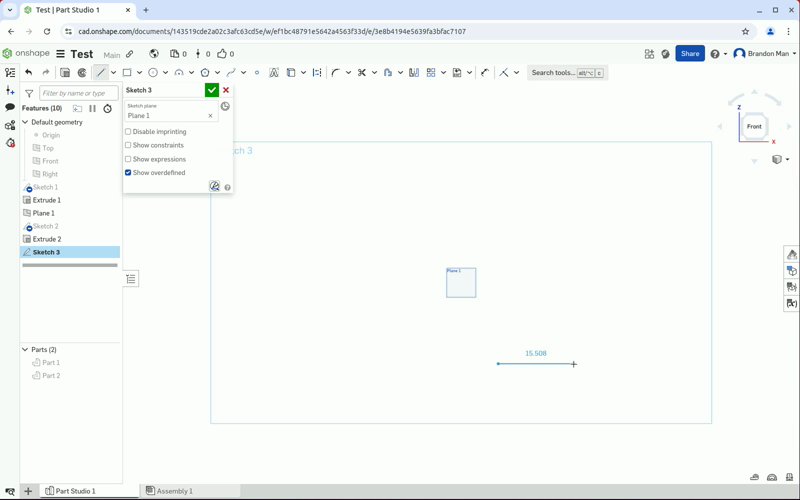
key_up(shift)
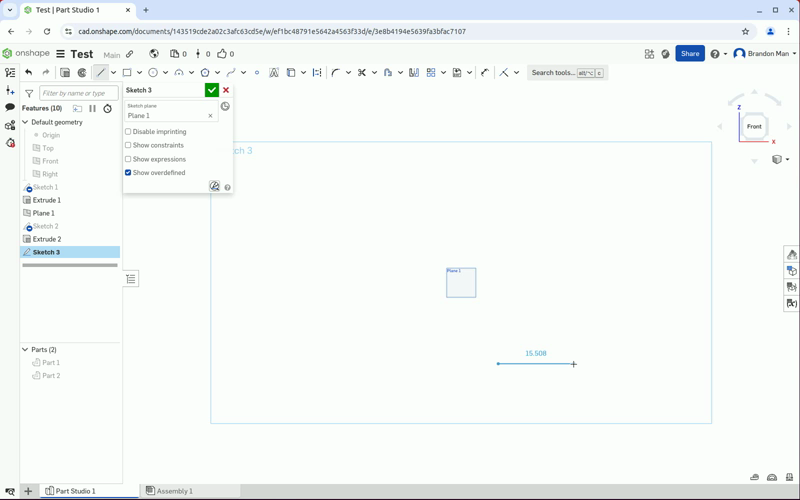
key_down(shift)
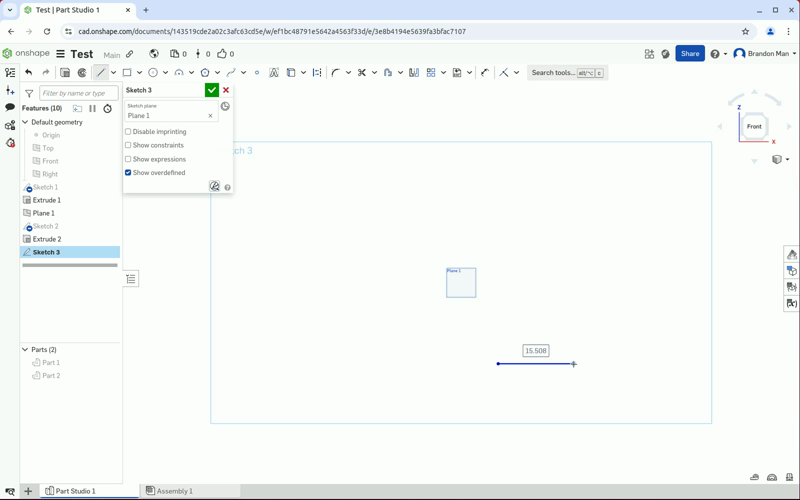
mouse_move(573, 201)
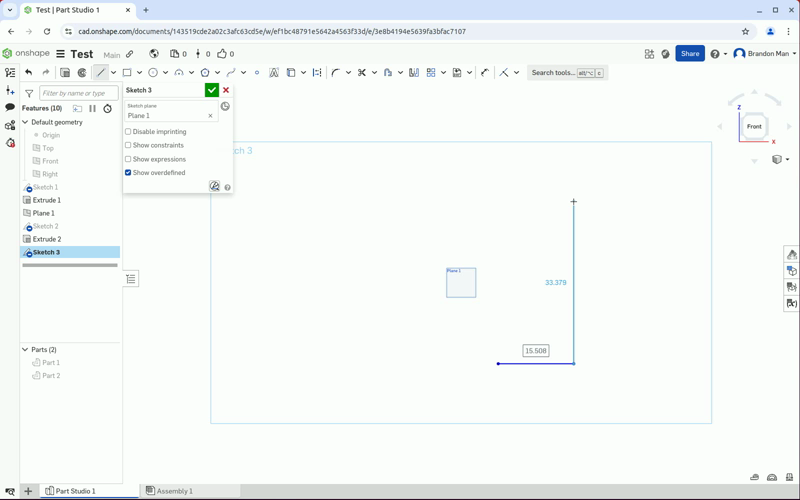
click(573, 201)
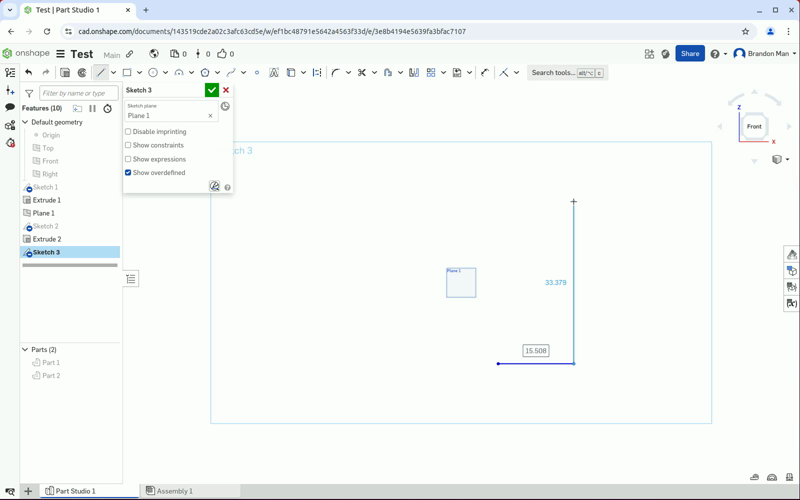
key_up(shift)
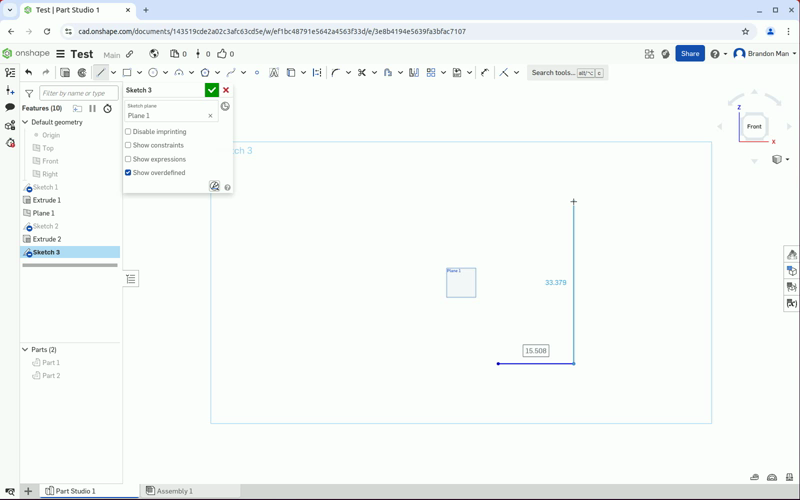
key_down(shift)
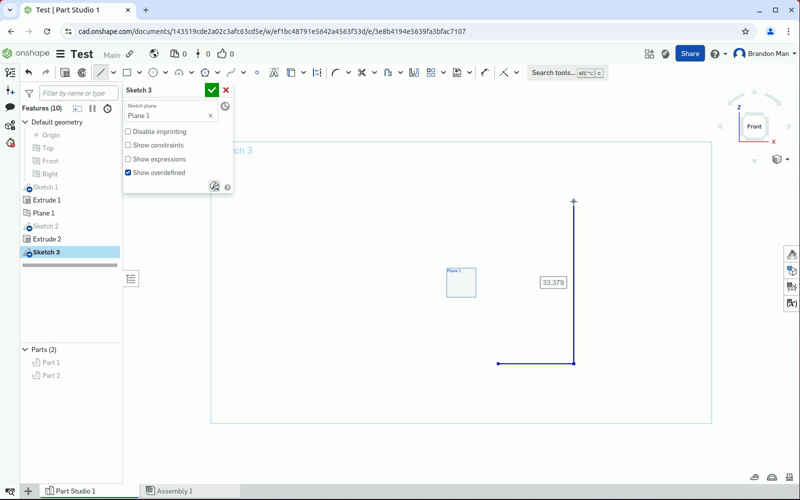
mouse_move(498, 363)
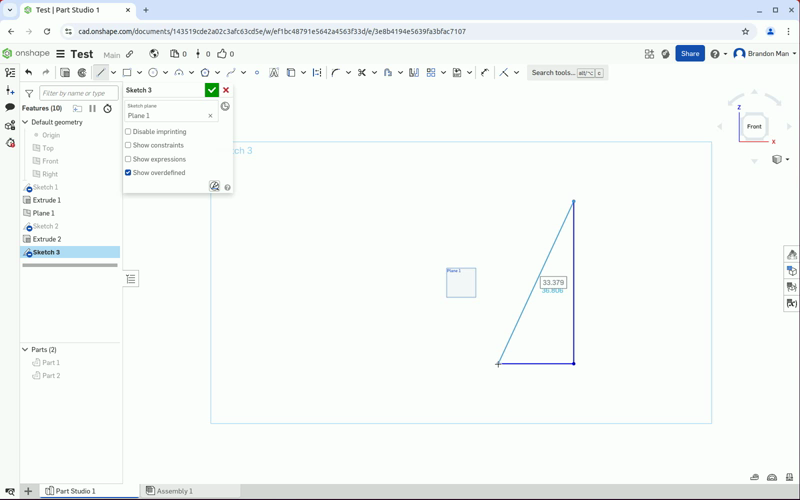
key_up(shift)
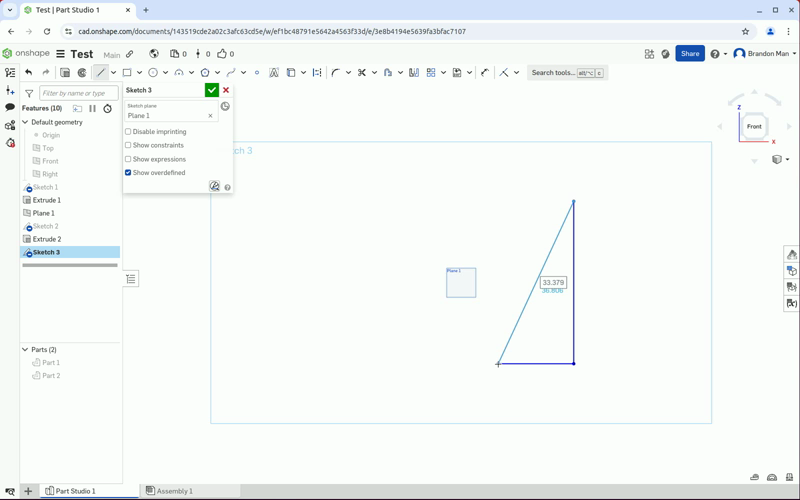
click(498, 363)
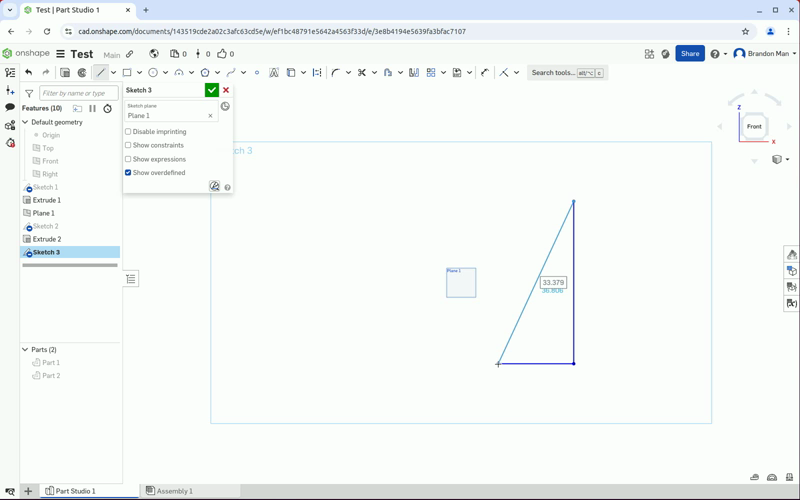
key(esc)
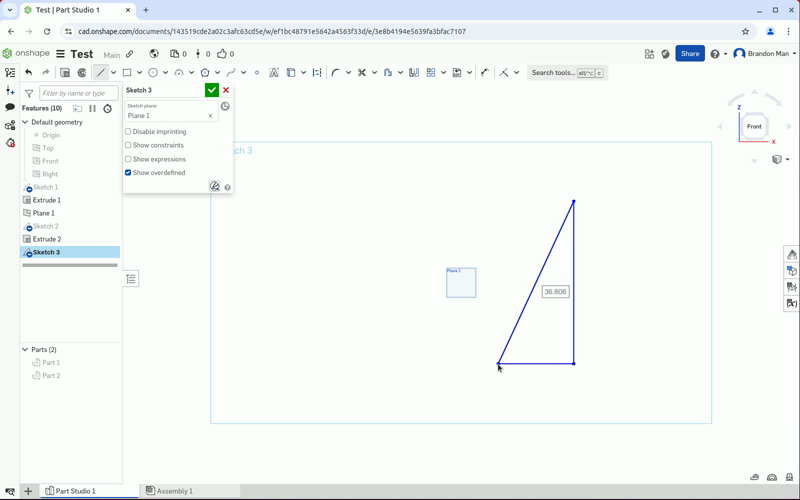
mouse_move(537, 335)
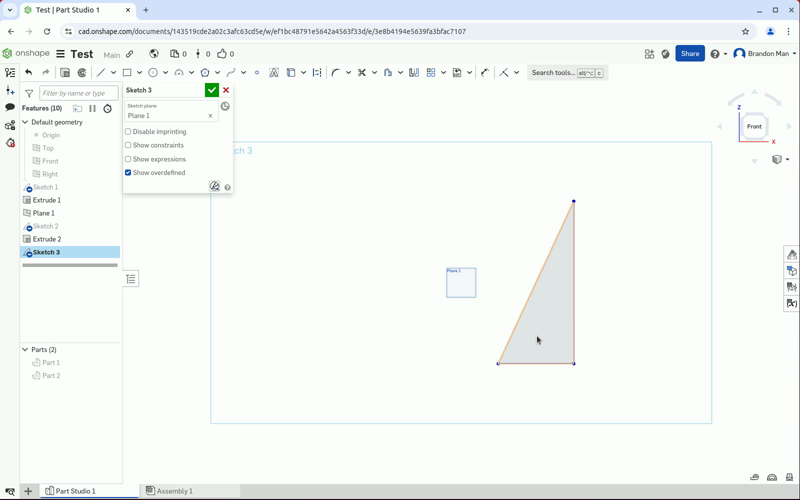
click(537, 335)
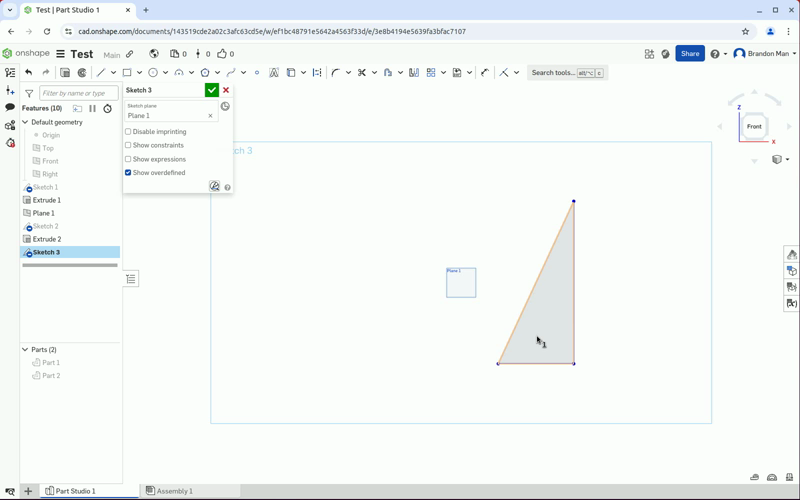
mouse_move(73, 352)
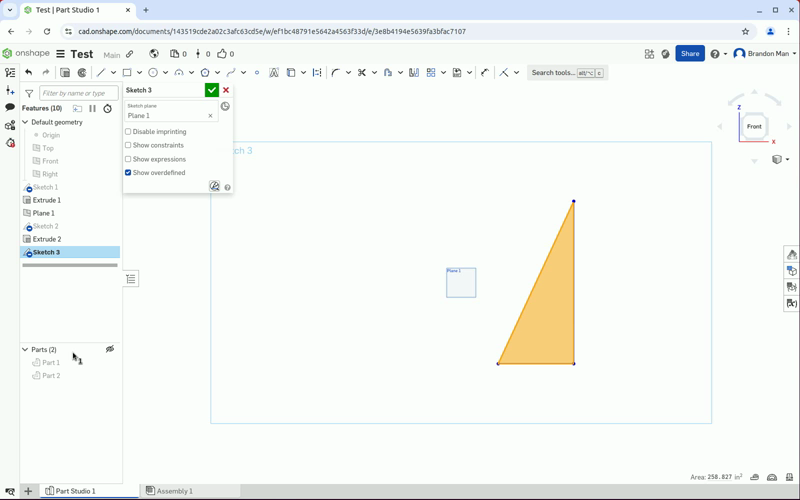
key(shift+y)
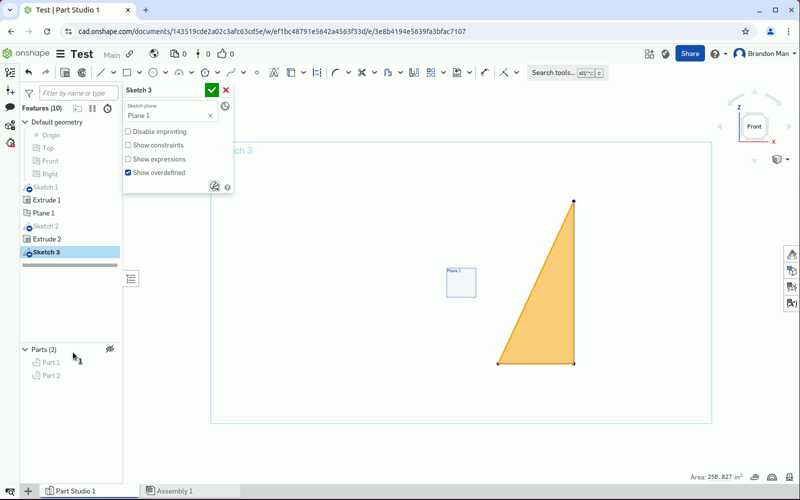
key(shift+e)
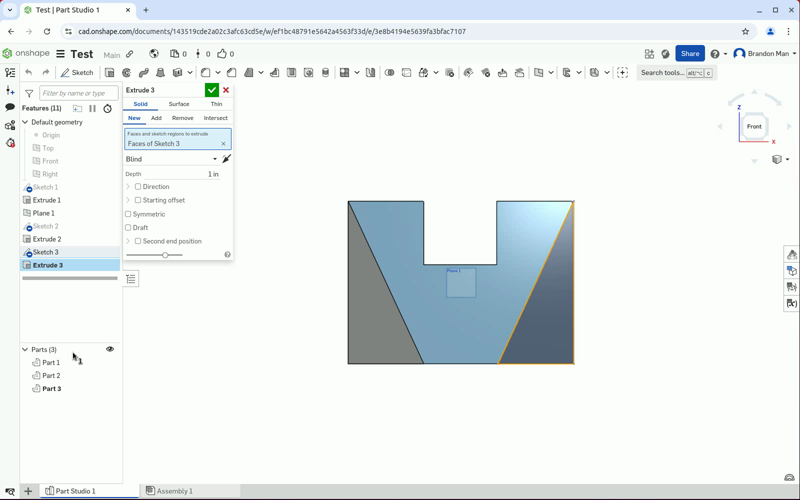
mouse_move(143, 106)
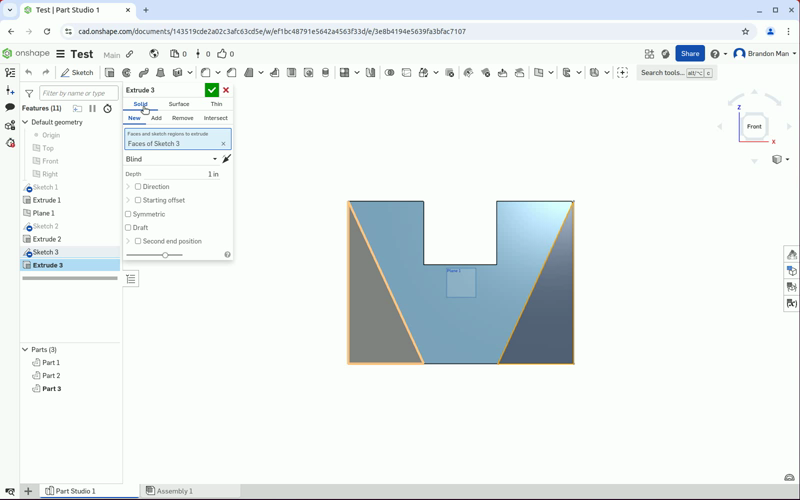
click(143, 106)
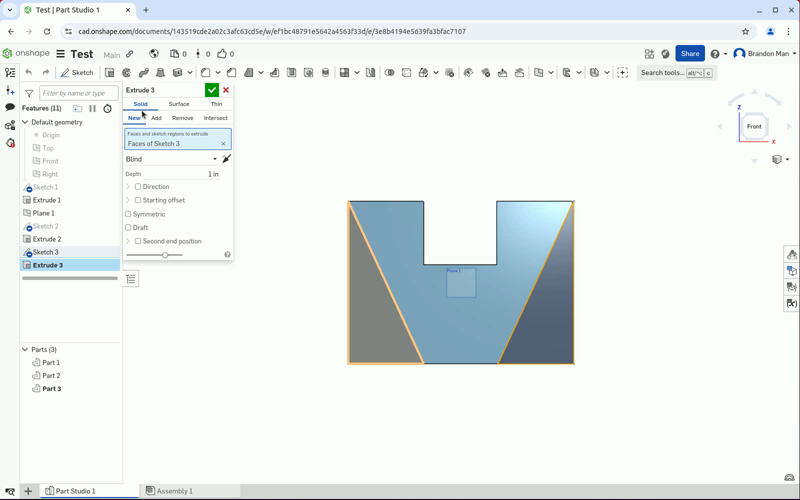
mouse_move(137, 120)
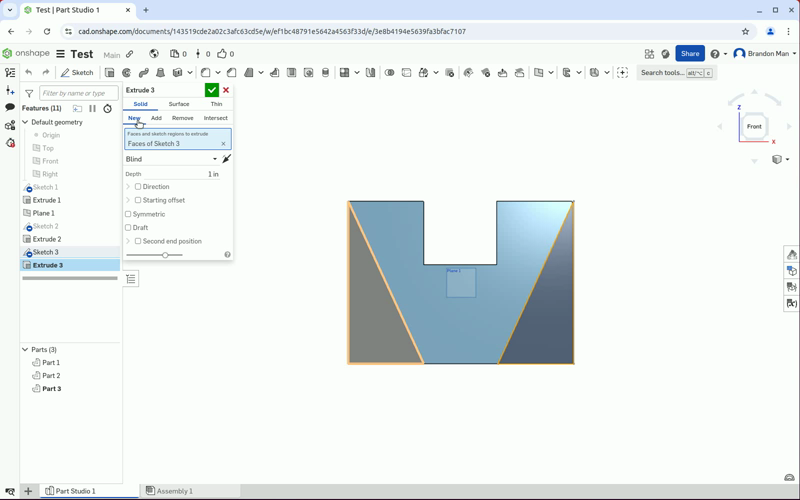
click(137, 120)
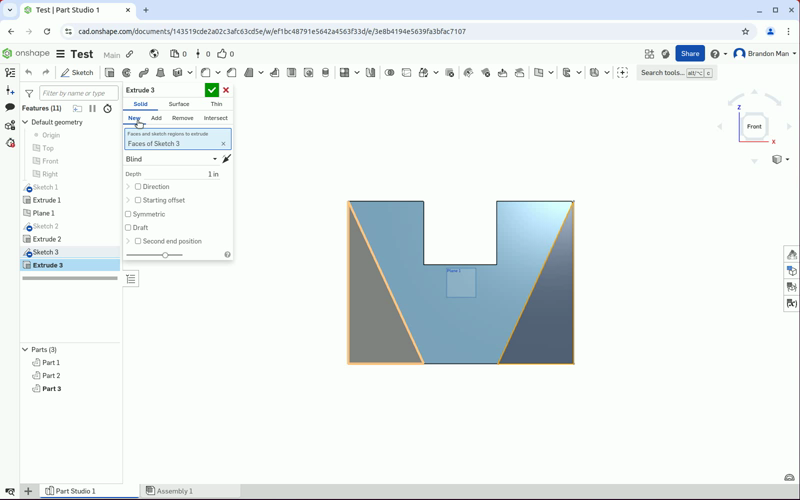
key(tab, 4)
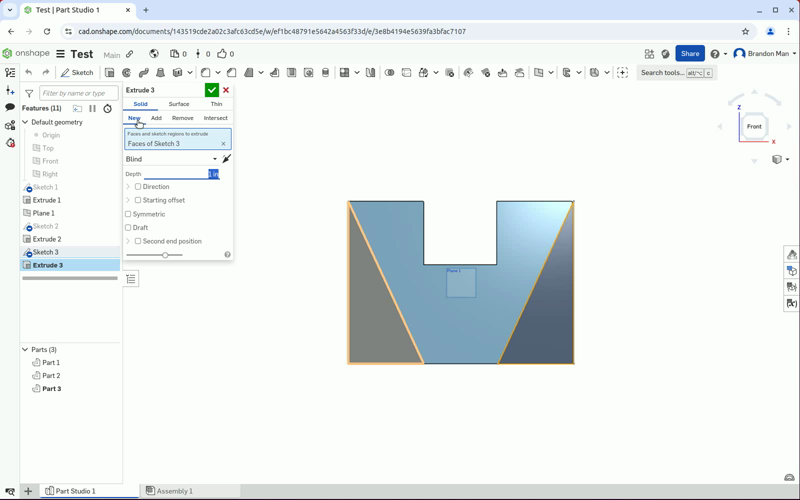
text(10.351)
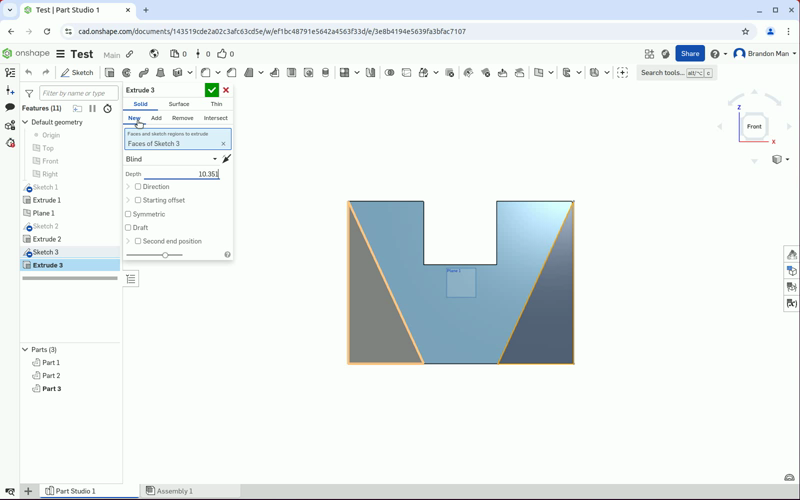
key(enter)
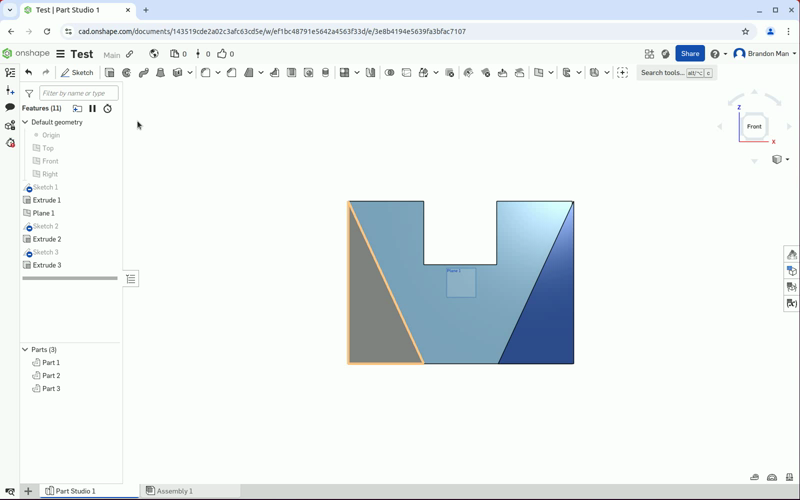
key(shift+h)
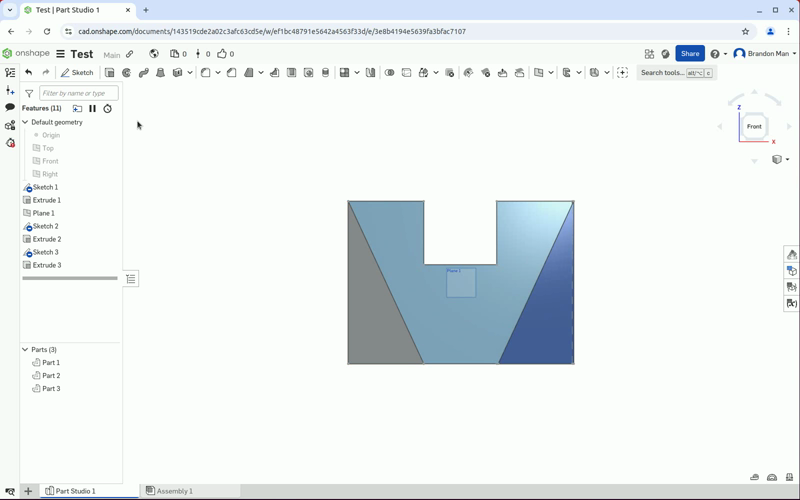
key(shift+h)
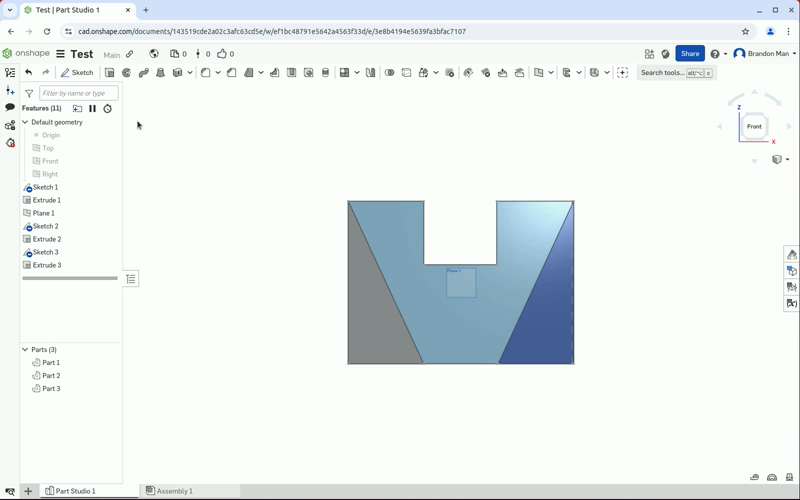
key(shift+7)
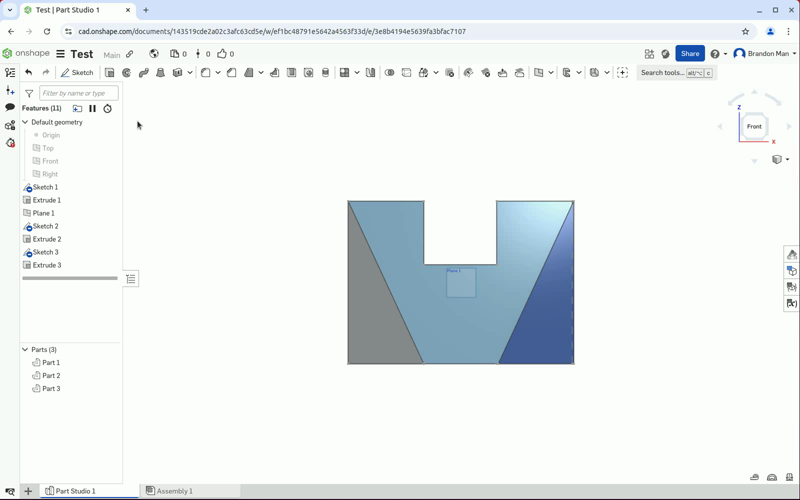
key(left, 2)
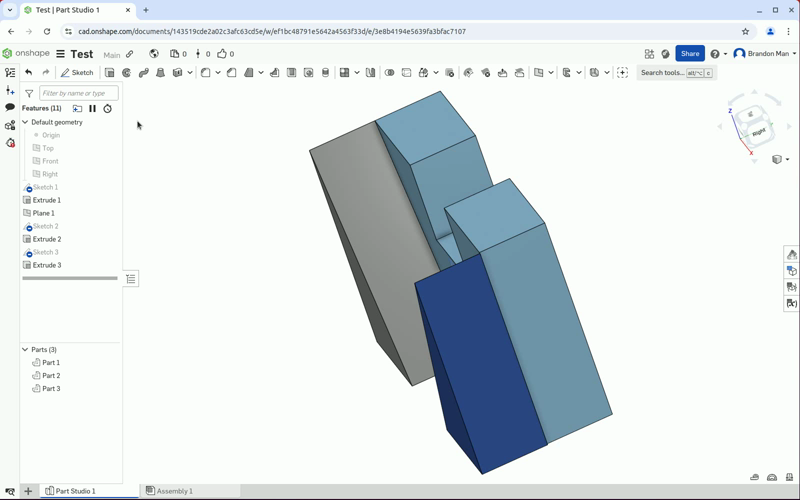
key(down, 2)
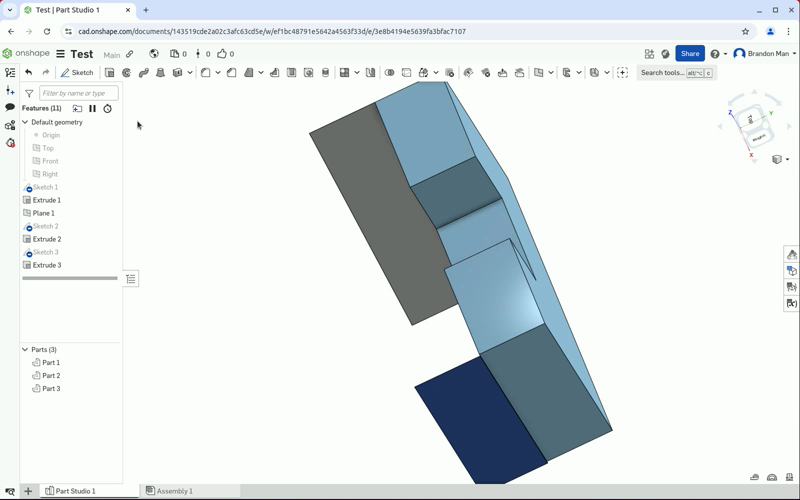
key(up, 2)
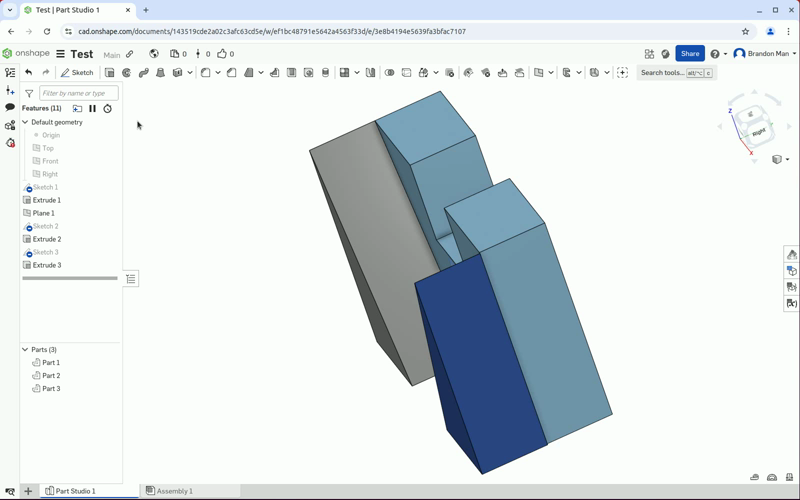
key(right, 2)
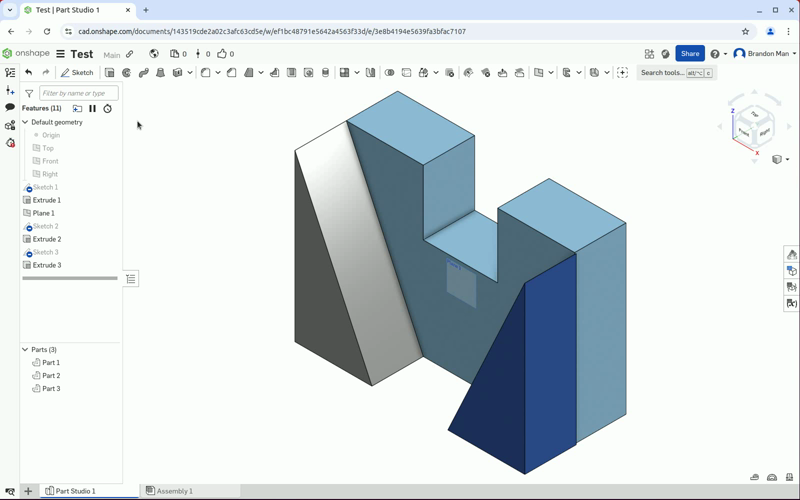
mouse_move(73, 189)
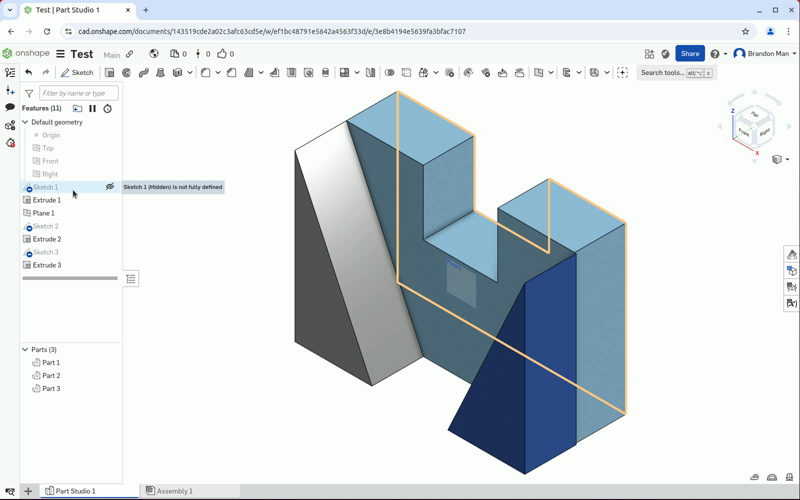
click(73, 189)